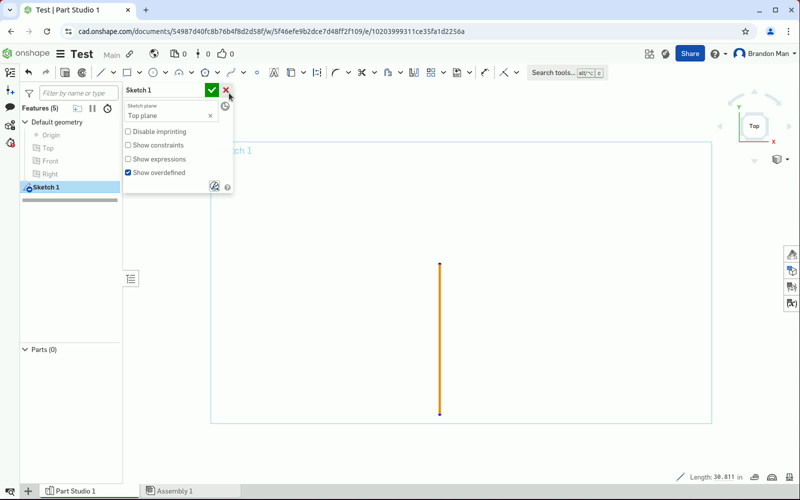
key(shift+h)
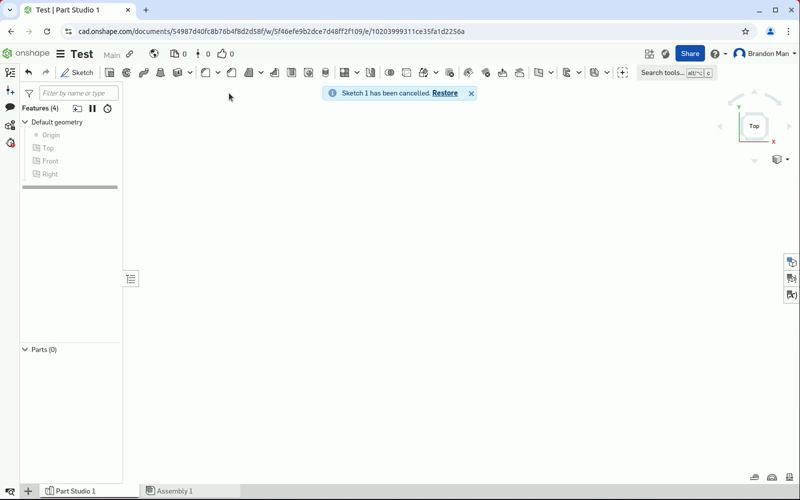
mouse_move(73, 352)
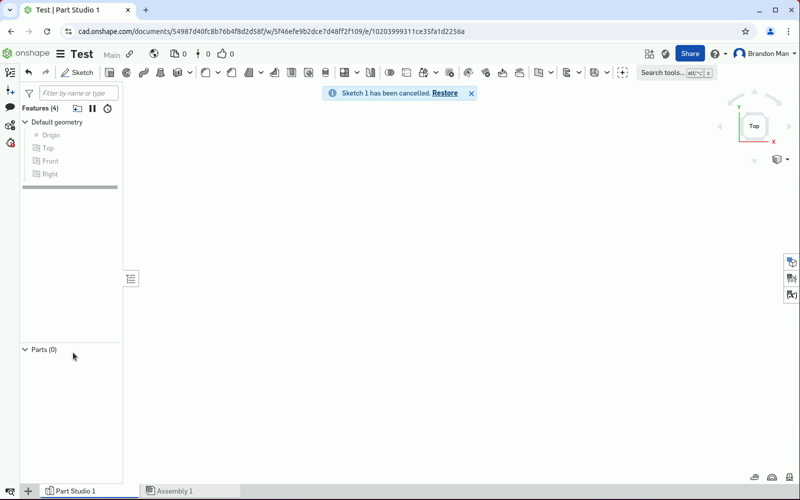
key(y)
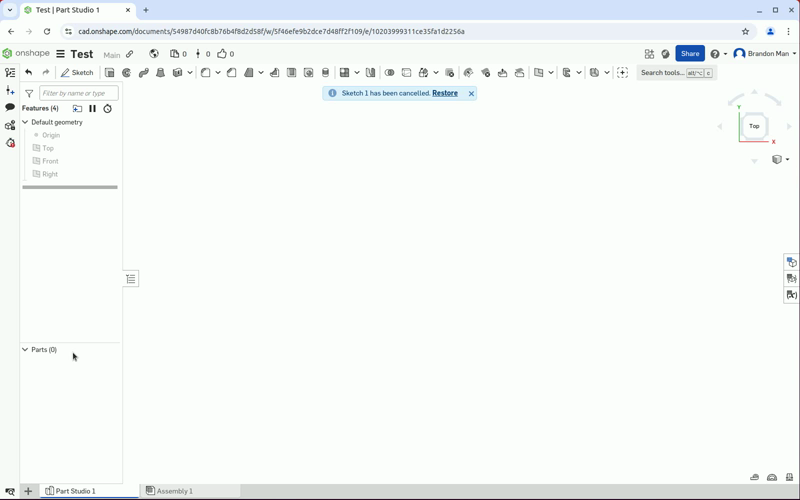
key(shift+p)
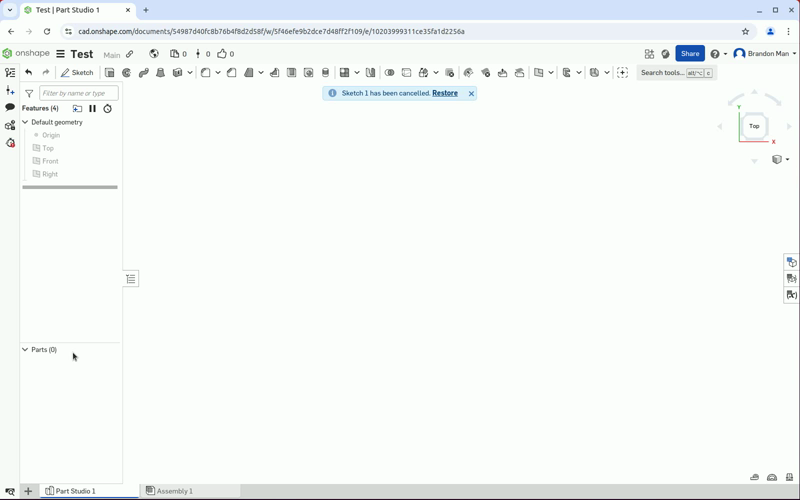
key(space)
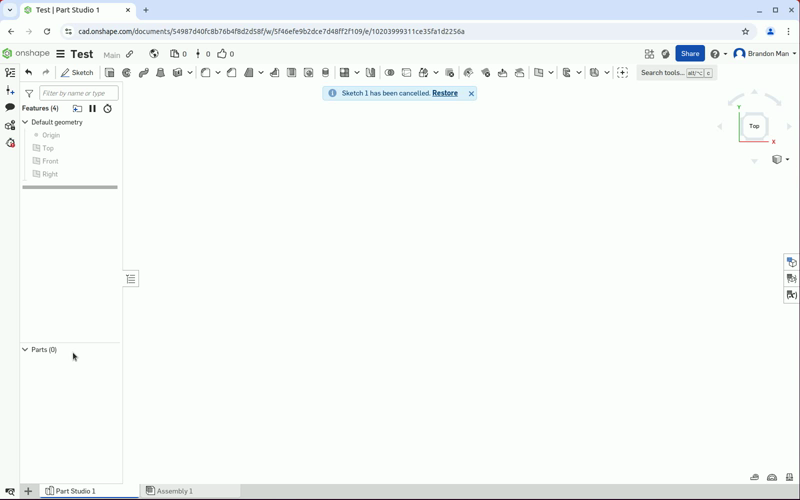
key_down(shift)
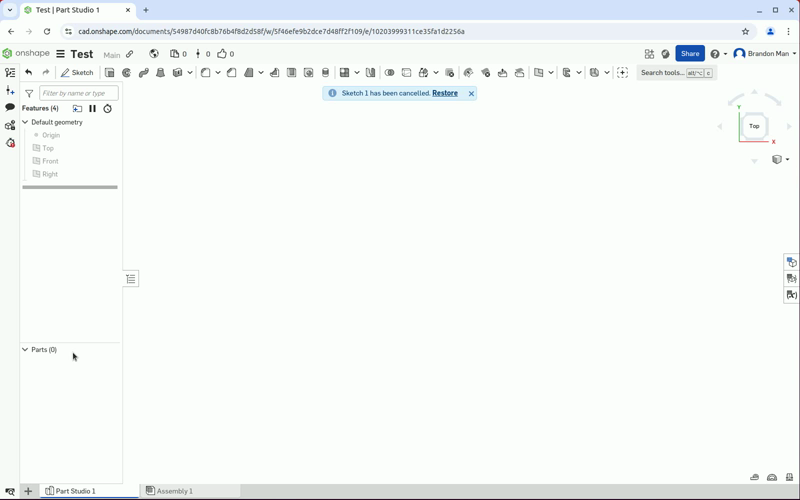
key(up)
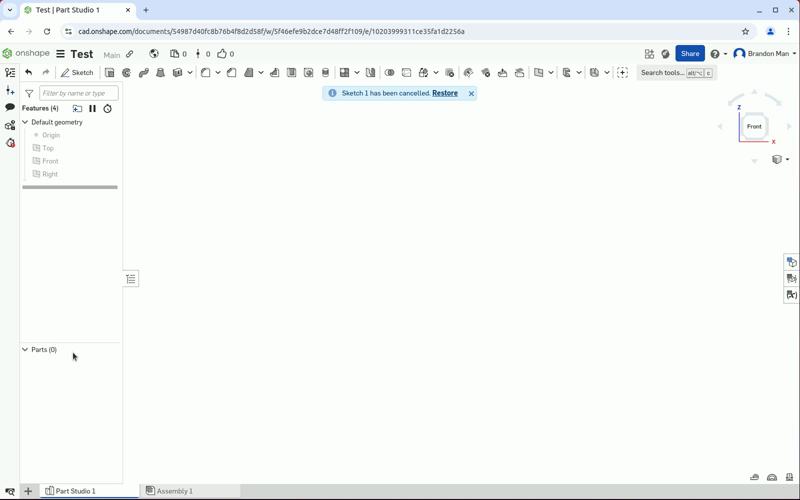
key_up(shift)
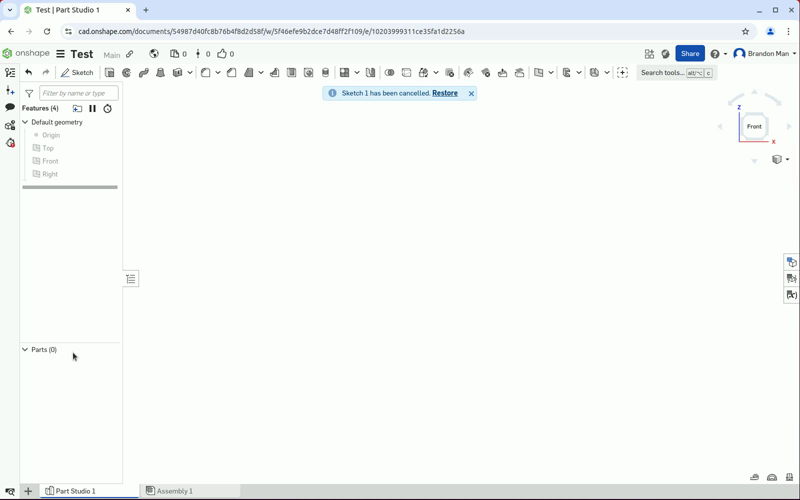
mouse_move(73, 352)
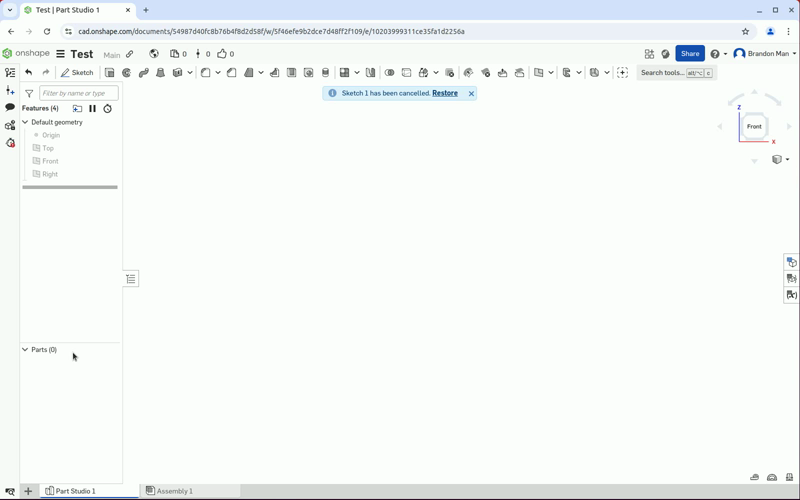
key(shift+y)
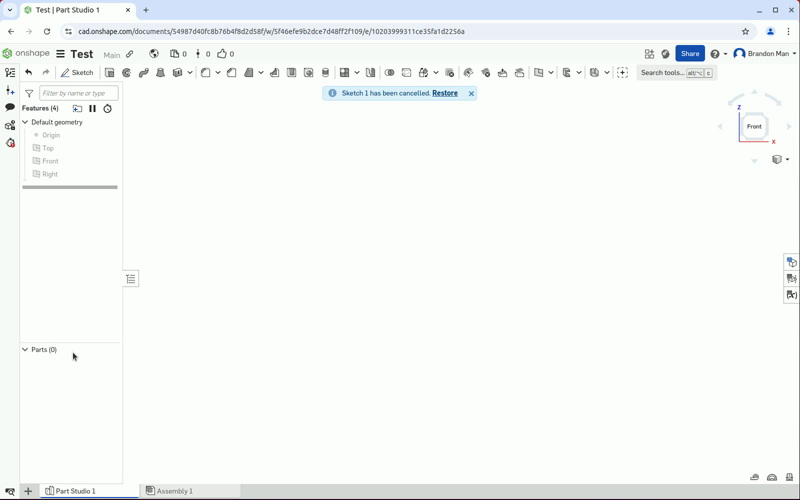
key(shift+s)
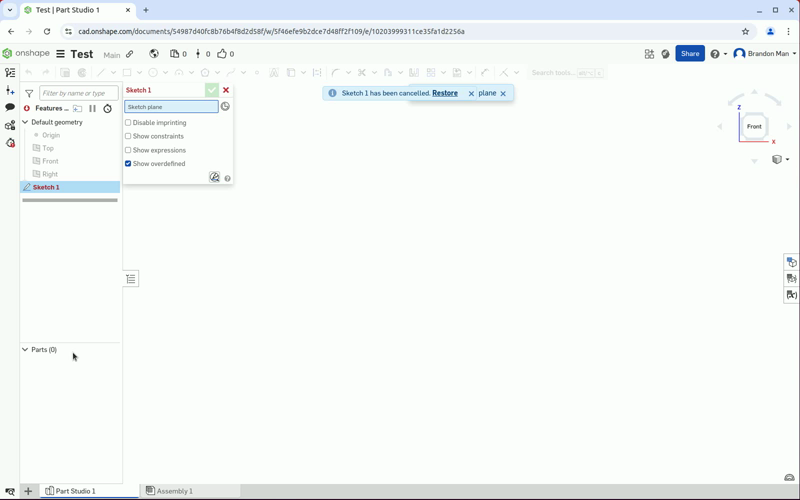
mouse_move(73, 163)
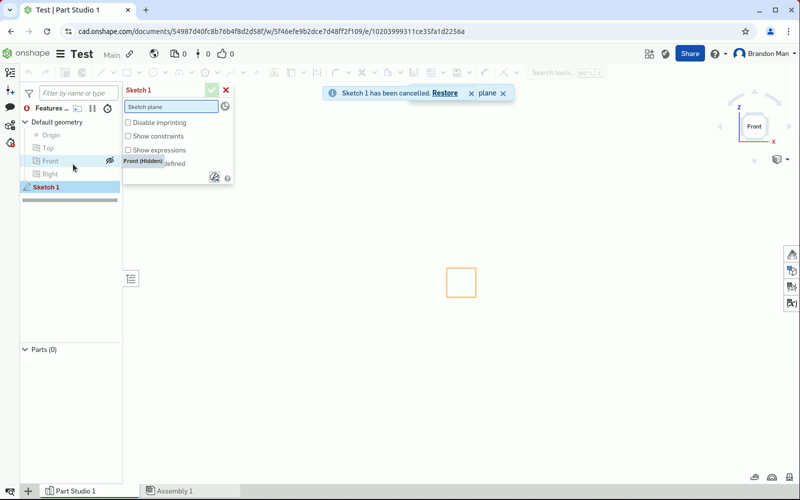
click(73, 163)
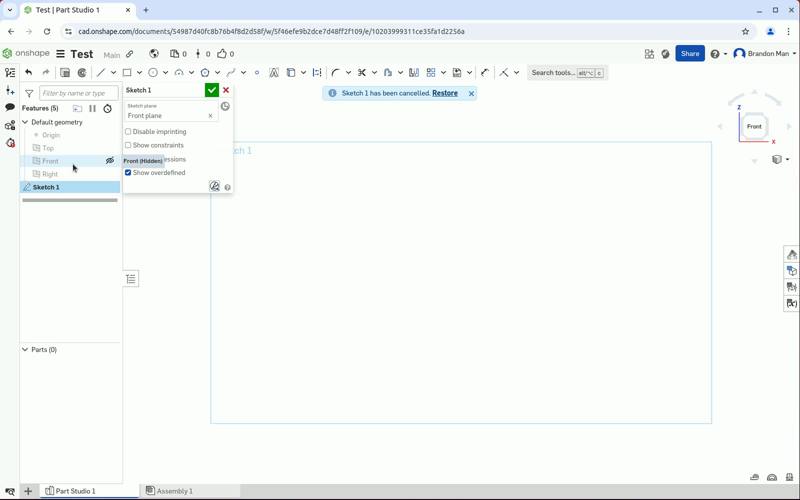
mouse_move(73, 352)
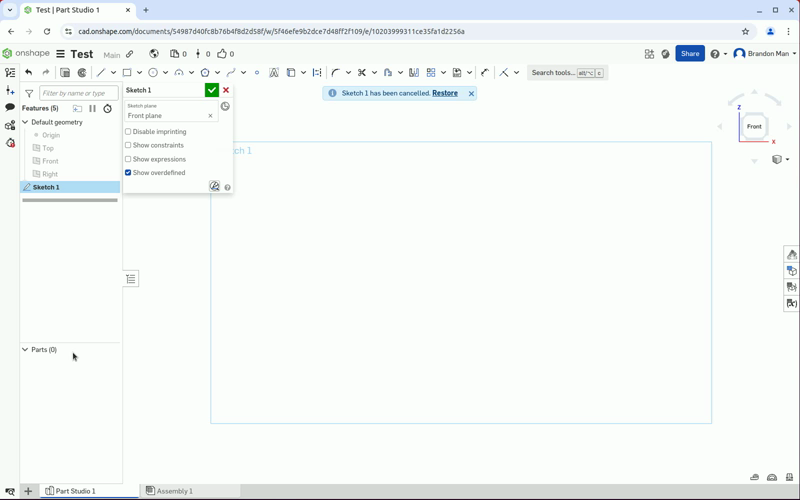
key(y)
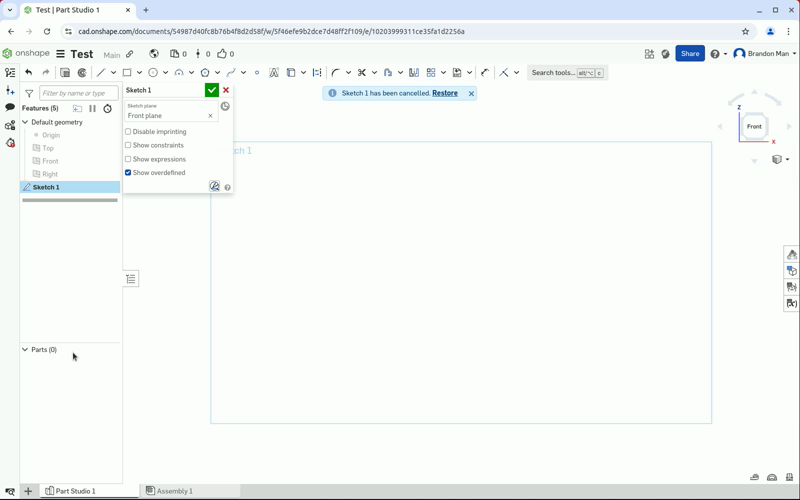
key(l)
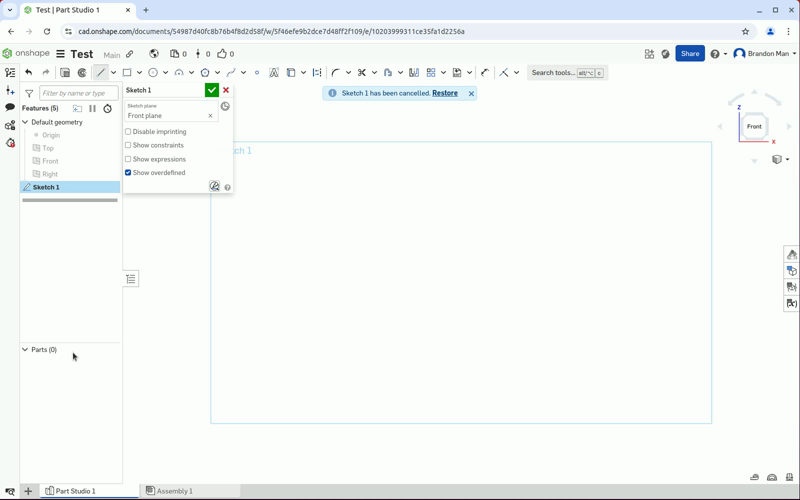
key_down(shift)
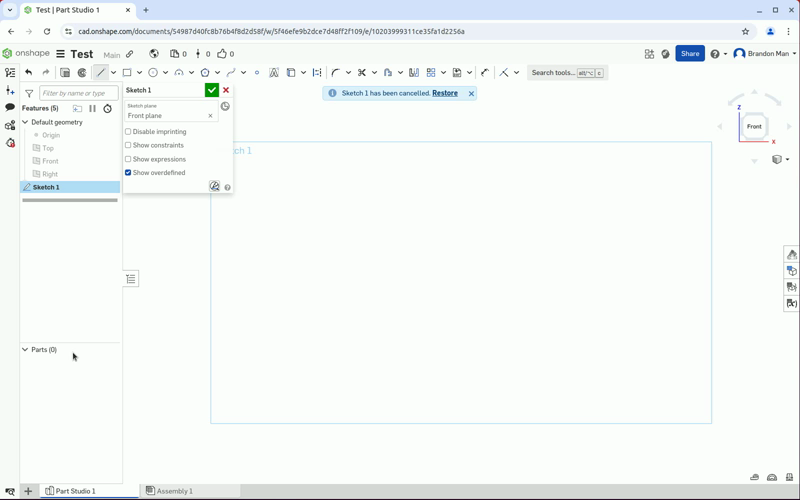
mouse_move(404, 282)
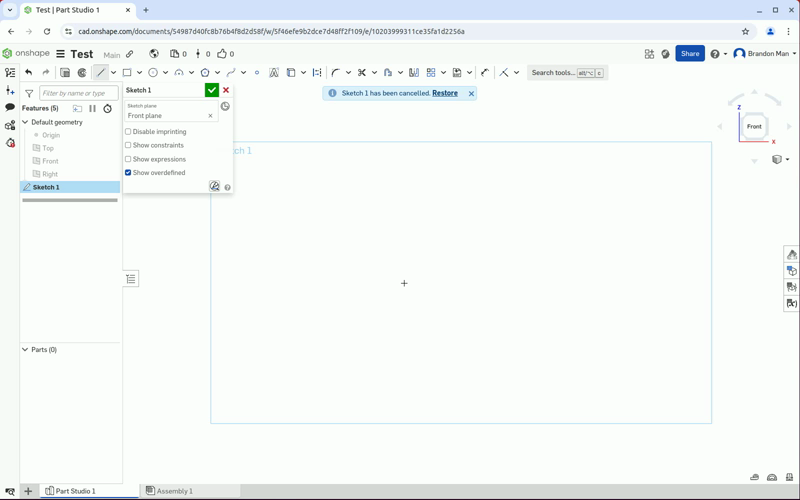
click(404, 282)
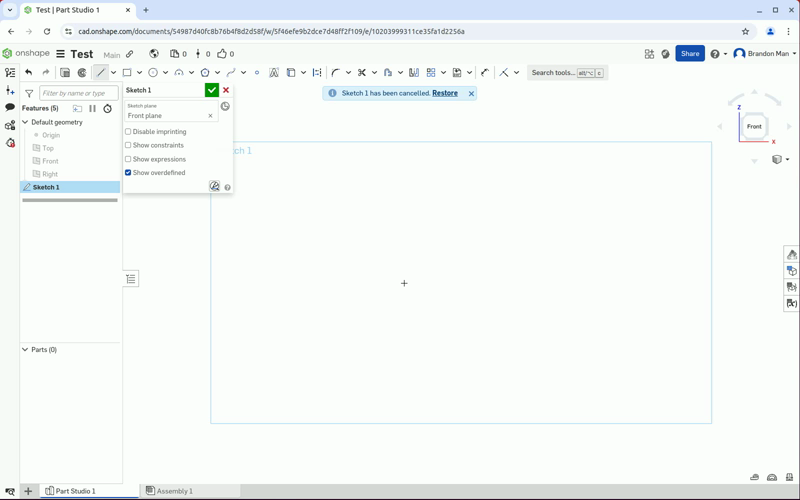
key_up(shift)
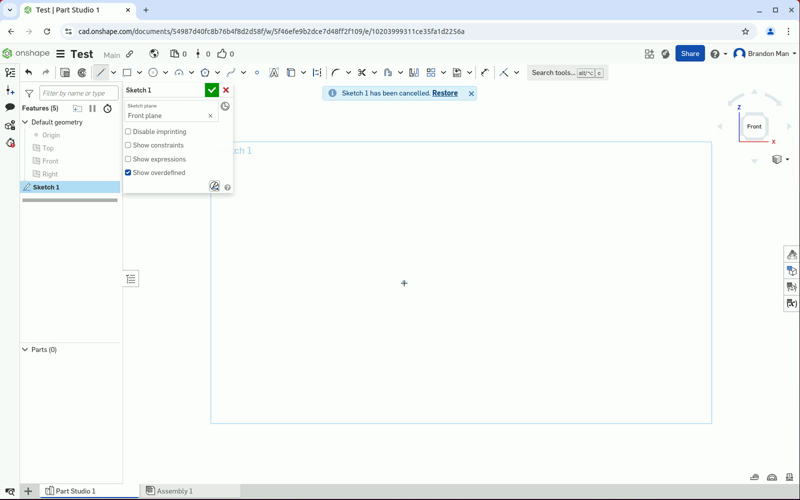
key_down(shift)
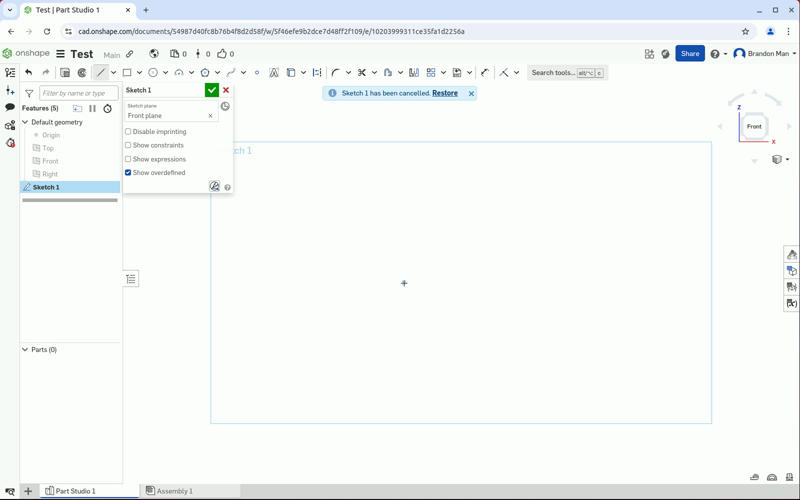
mouse_move(434, 282)
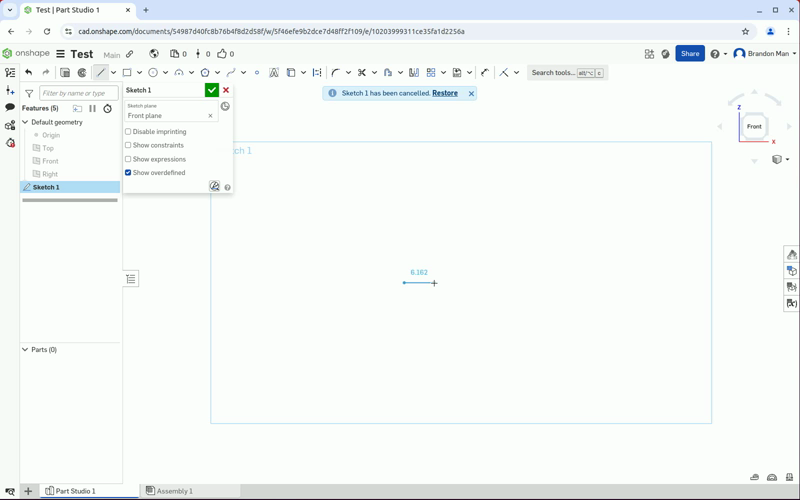
mouse_move(460, 282)
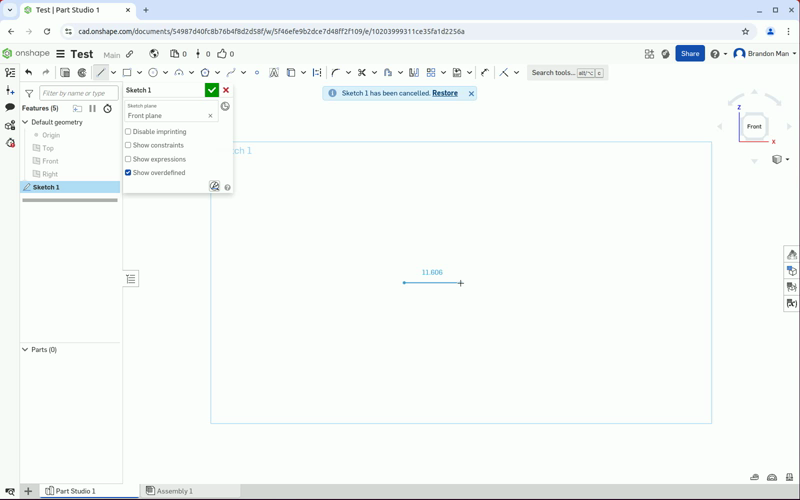
click(460, 282)
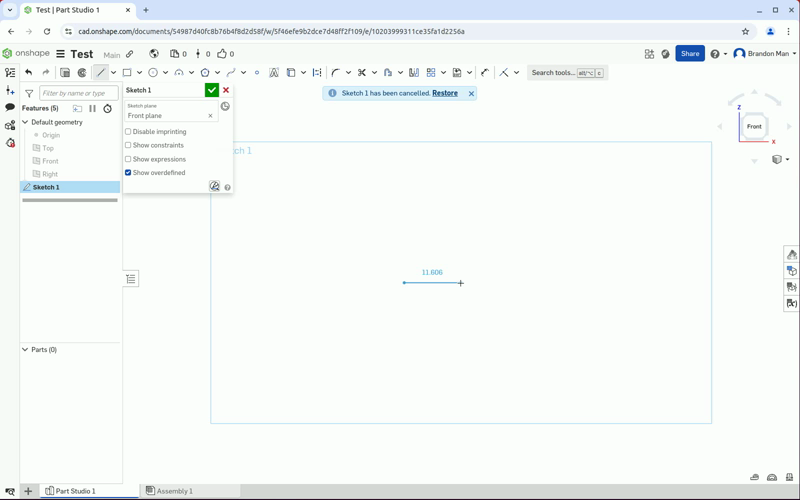
key_up(shift)
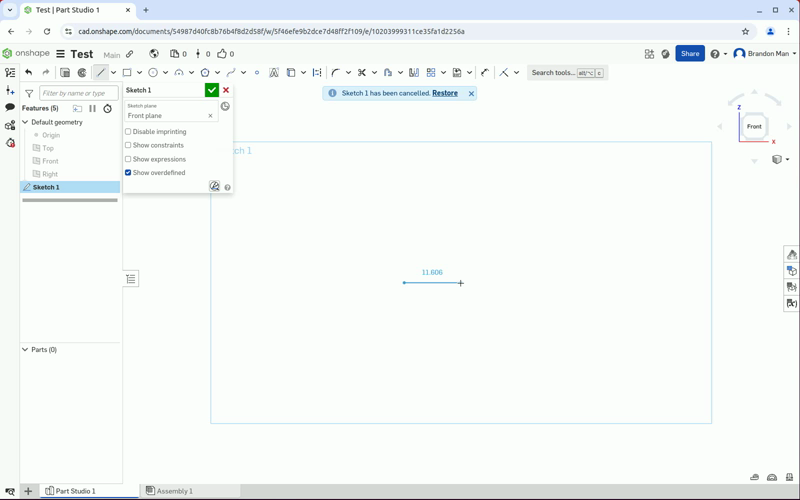
key_down(shift)
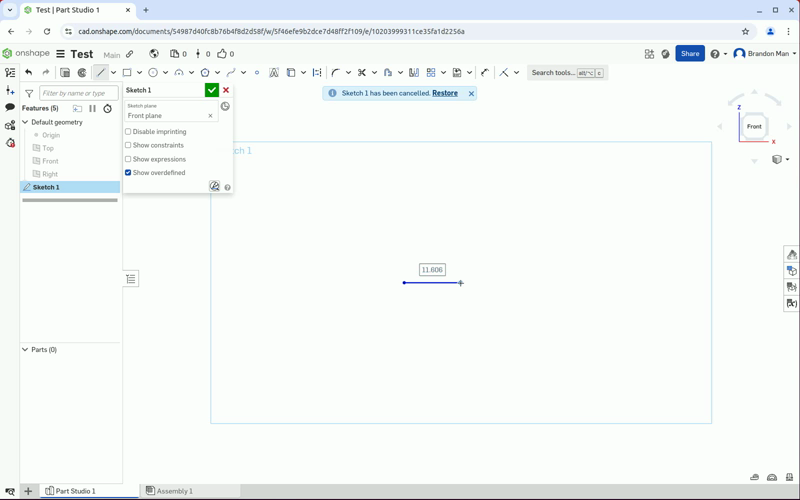
mouse_move(460, 213)
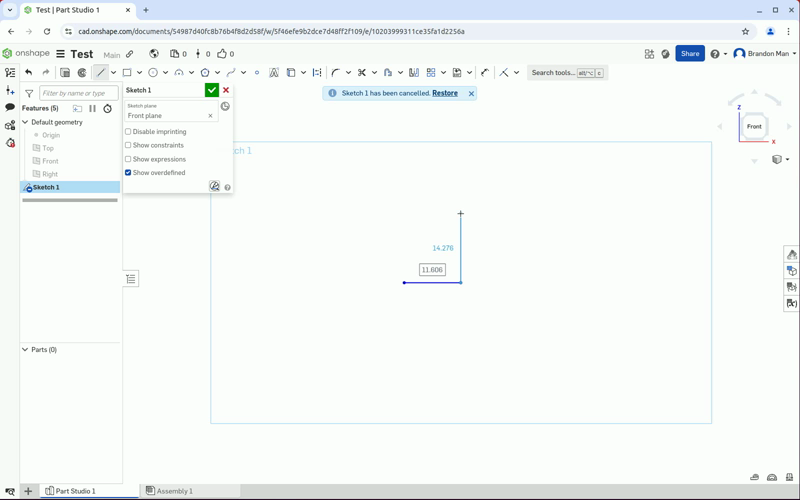
click(460, 213)
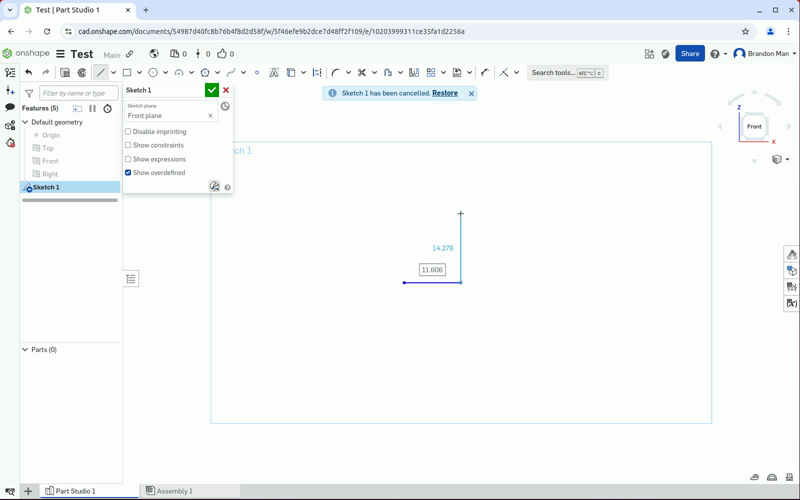
key_up(shift)
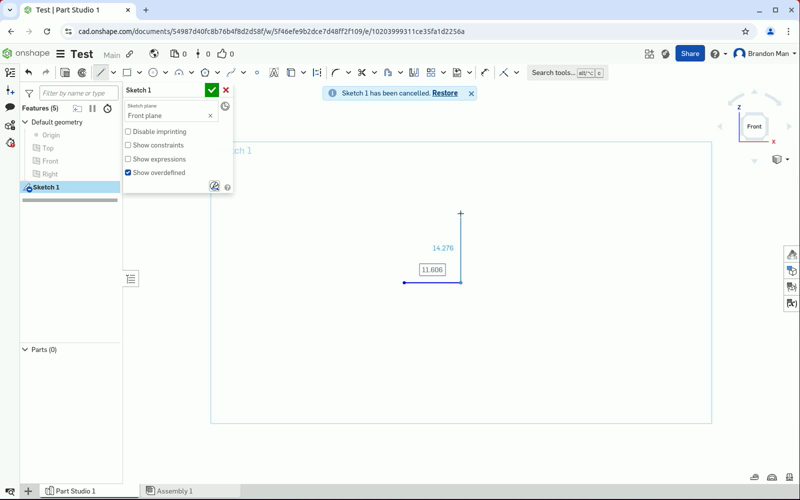
key_down(shift)
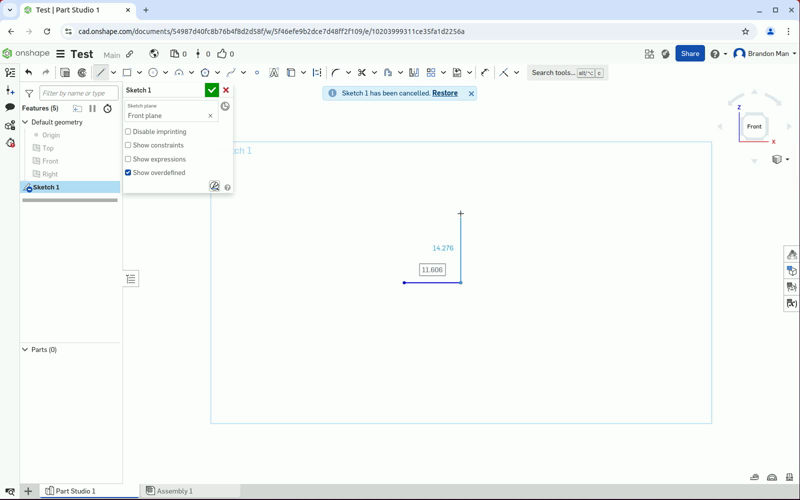
mouse_move(490, 213)
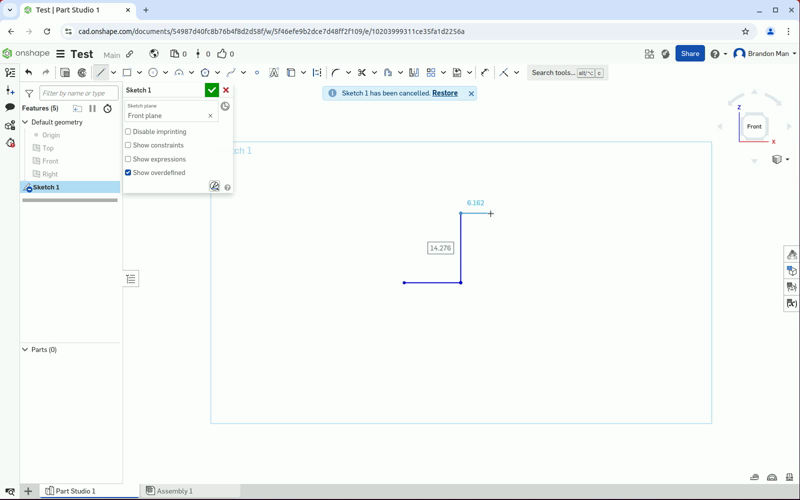
mouse_move(404, 213)
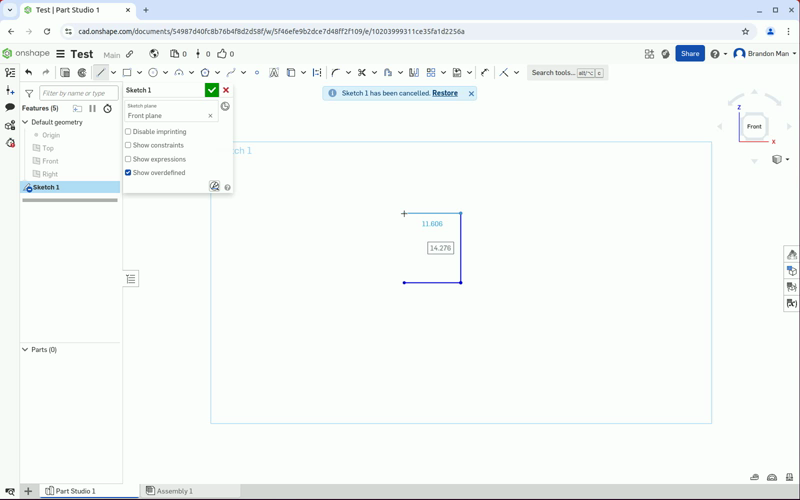
click(404, 213)
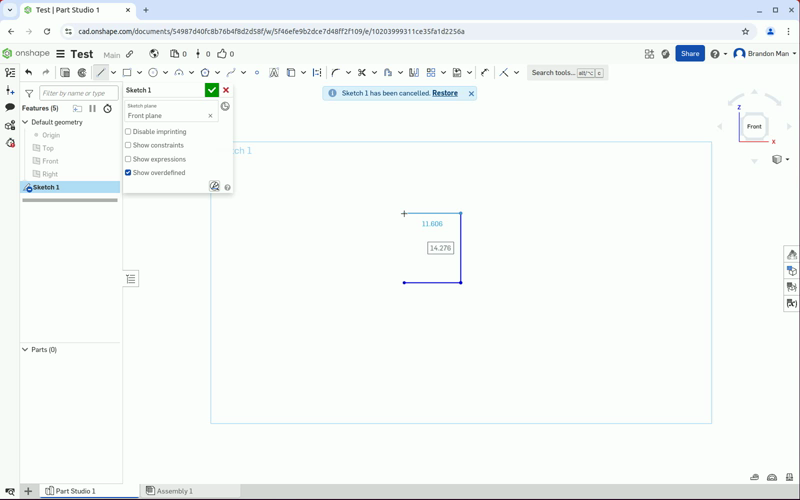
key_up(shift)
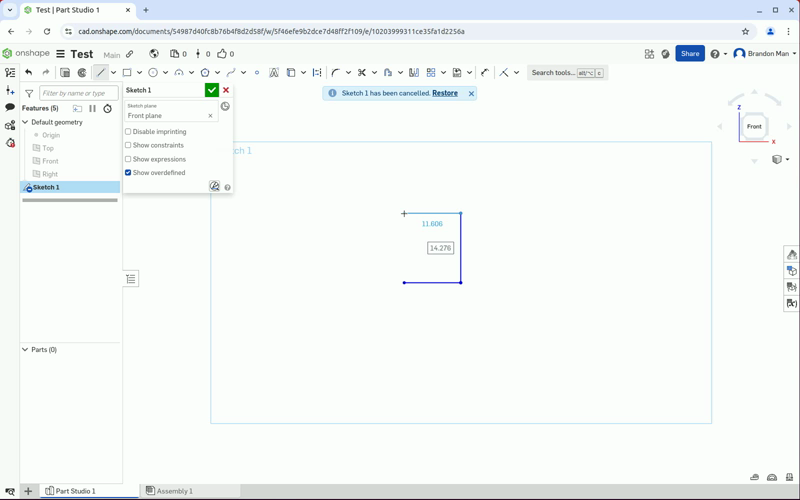
key_down(shift)
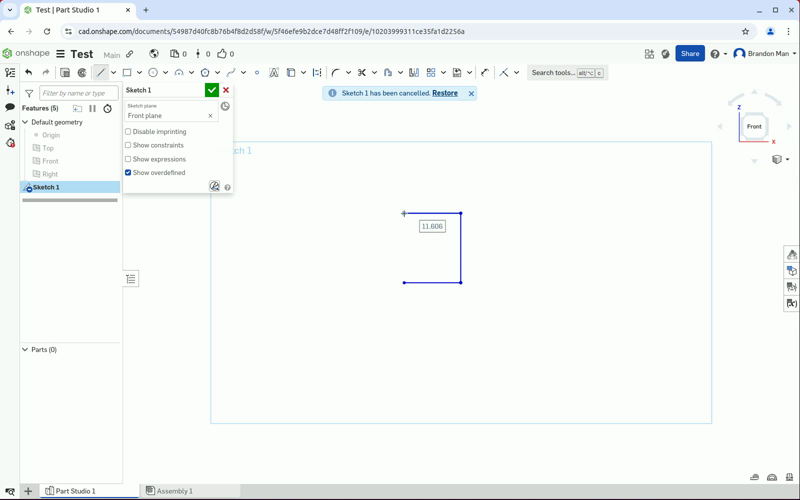
mouse_move(404, 282)
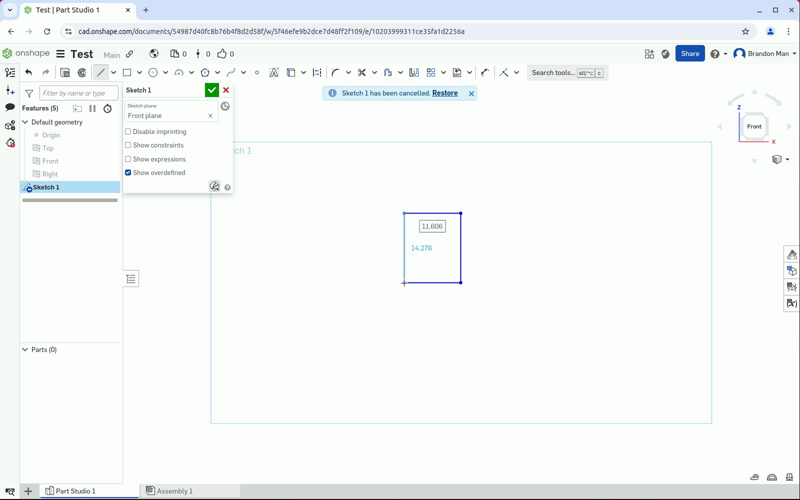
key_up(shift)
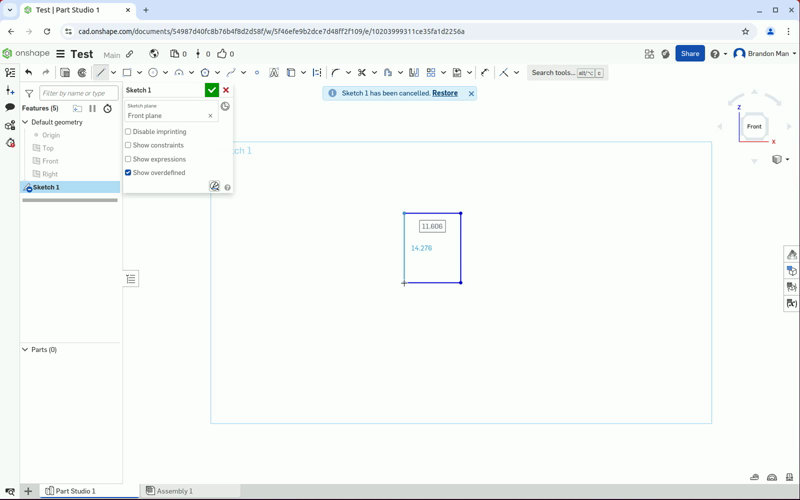
click(404, 282)
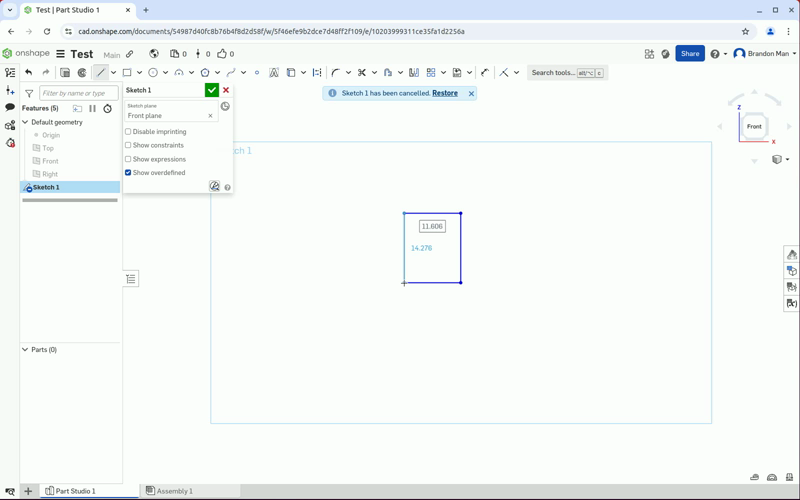
key(esc)
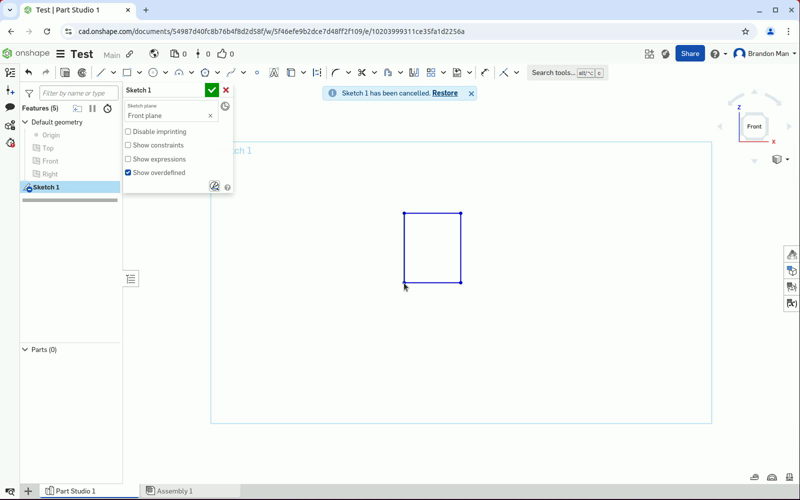
mouse_move(425, 221)
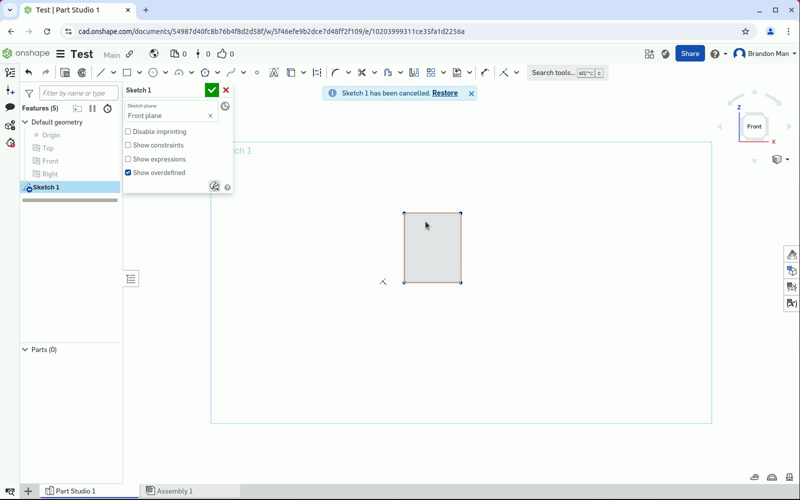
click(425, 221)
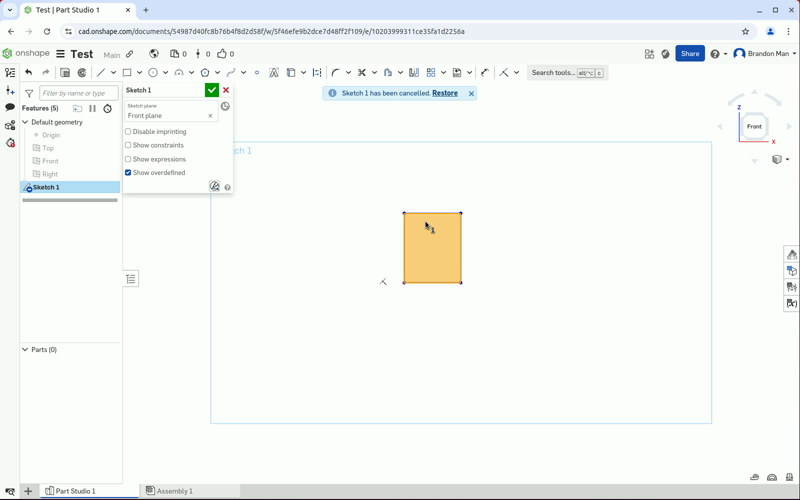
mouse_move(73, 352)
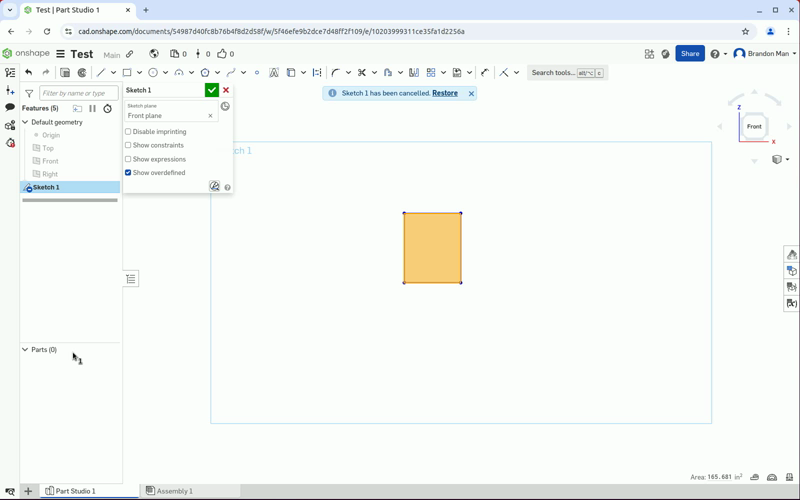
key(shift+y)
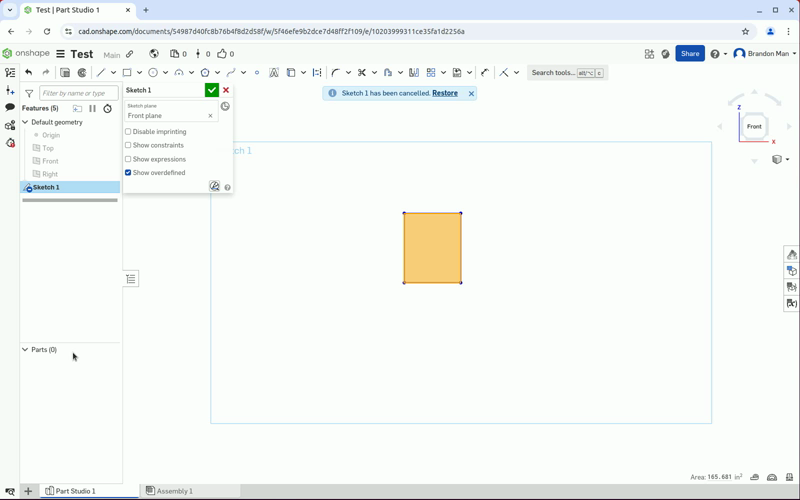
key(shift+e)
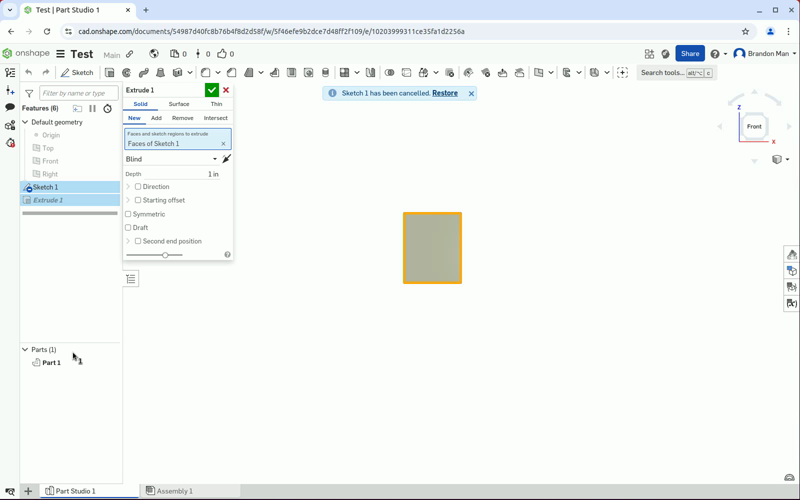
mouse_move(143, 106)
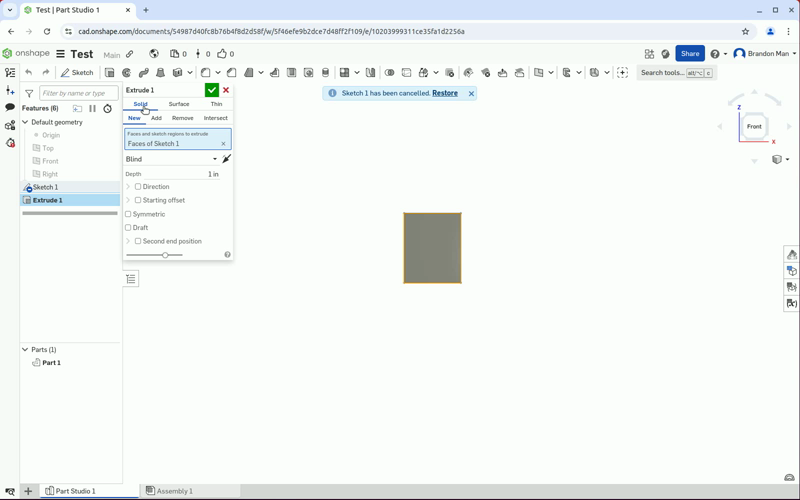
click(143, 106)
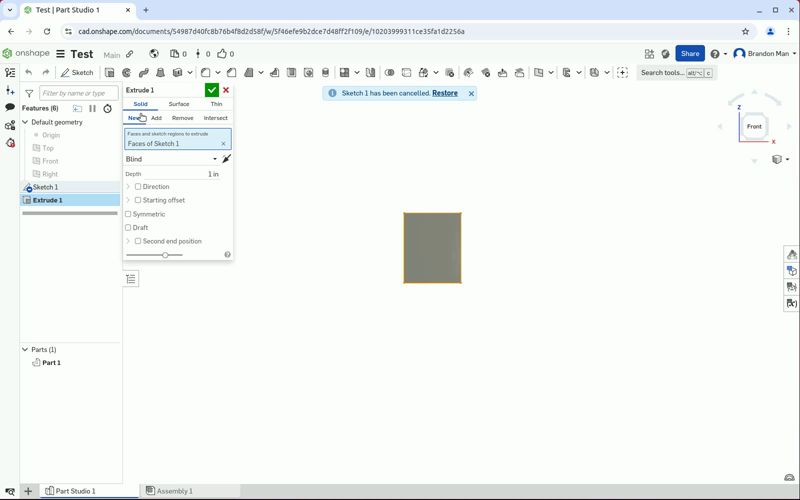
mouse_move(137, 120)
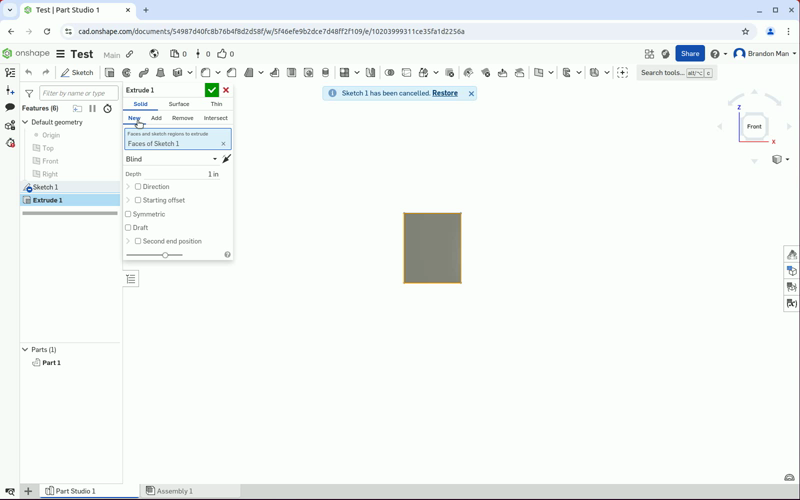
click(137, 120)
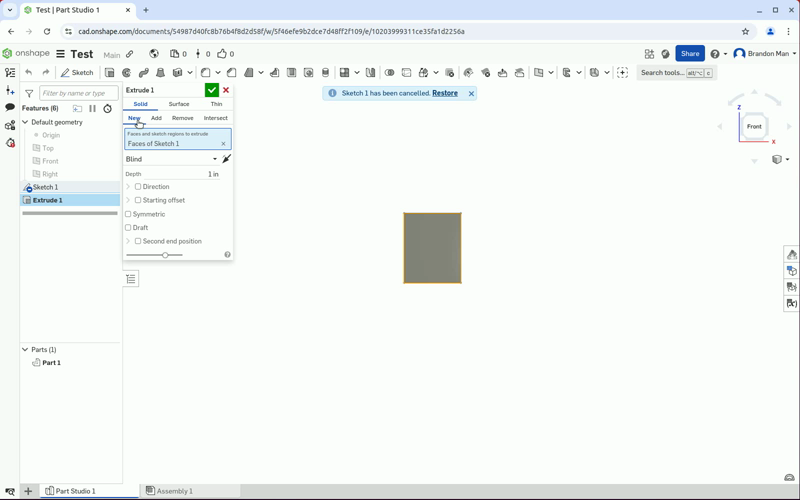
key(tab, 4)
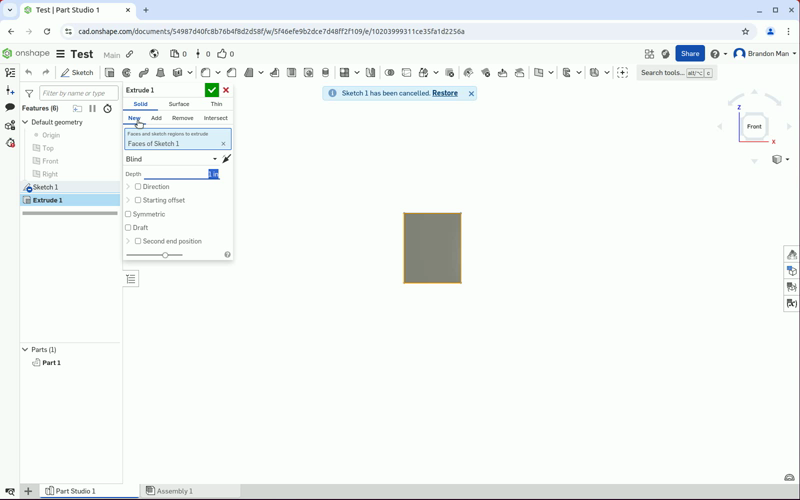
text(4.574)
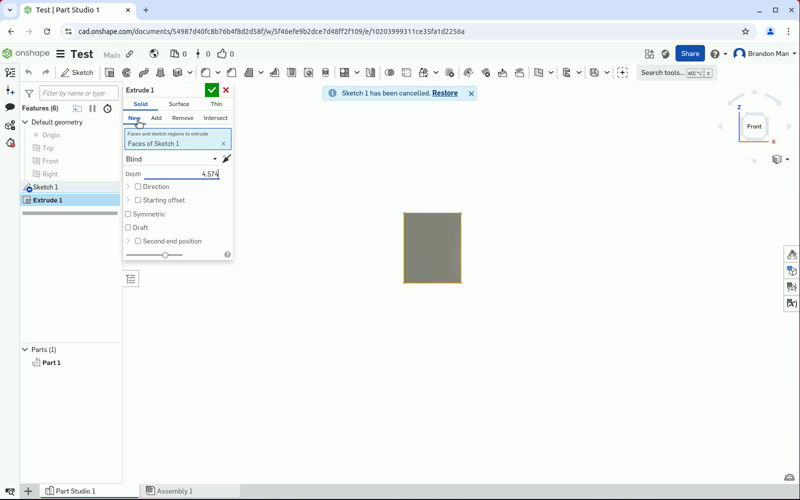
key(enter)
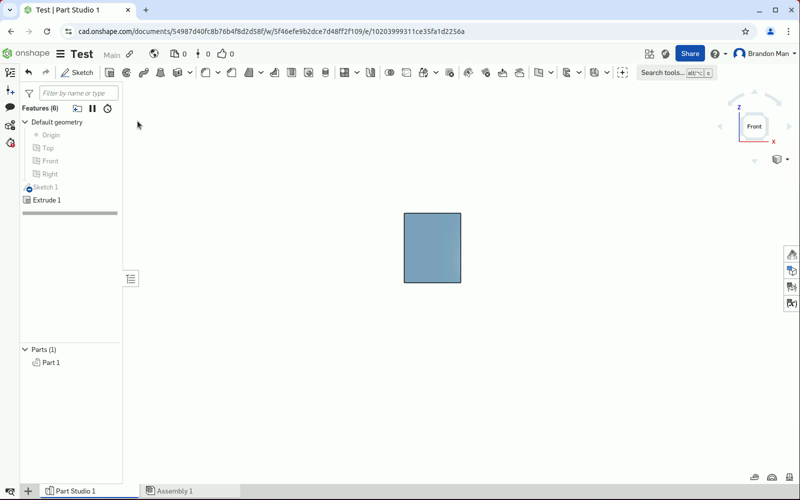
key(shift+h)
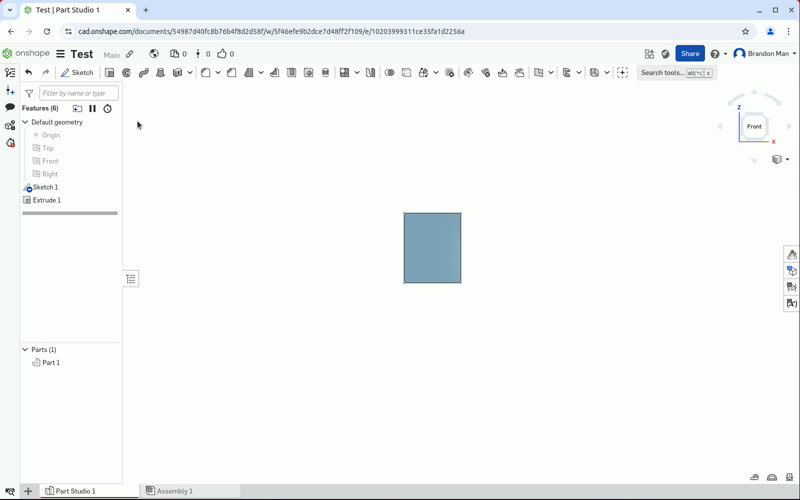
key(shift+h)
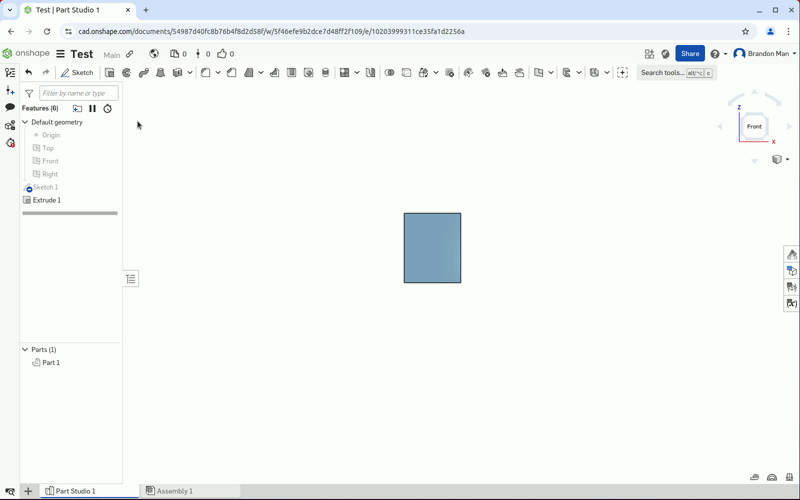
mouse_move(73, 189)
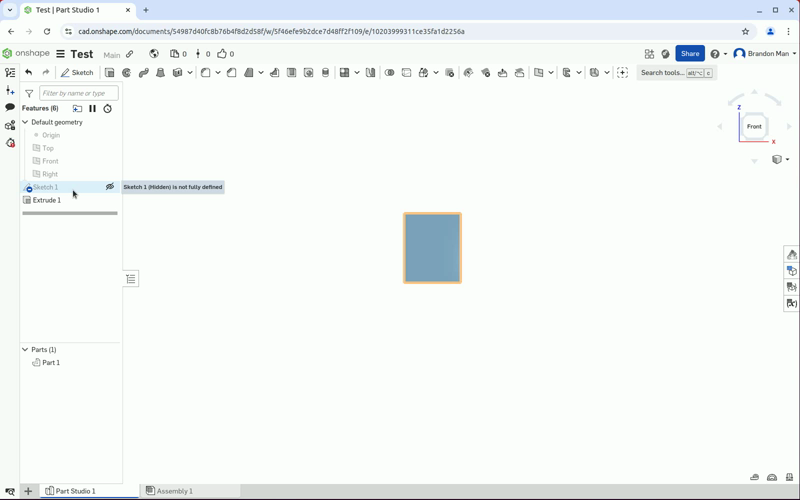
click(73, 189)
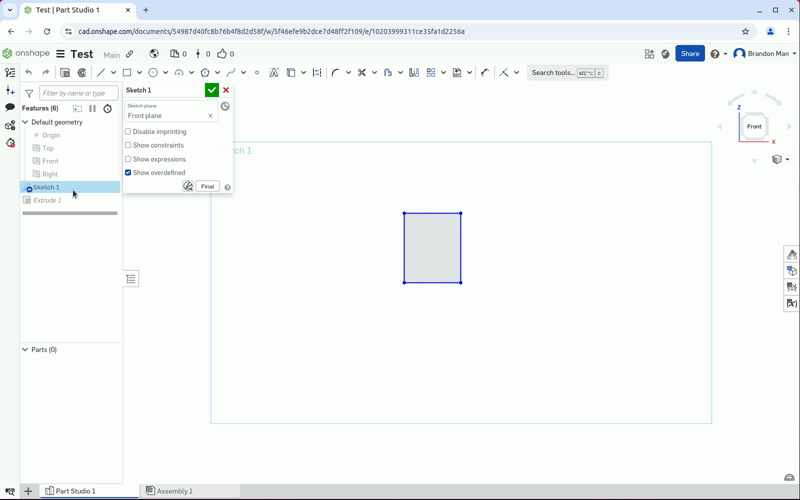
mouse_move(229, 92)
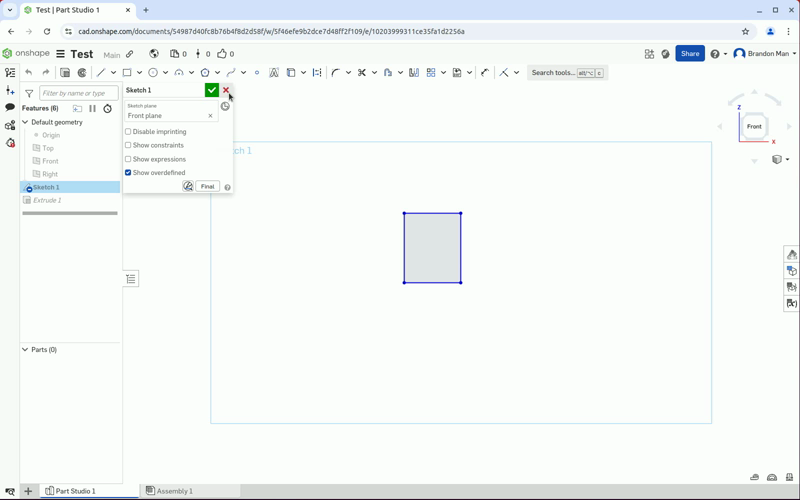
click(229, 92)
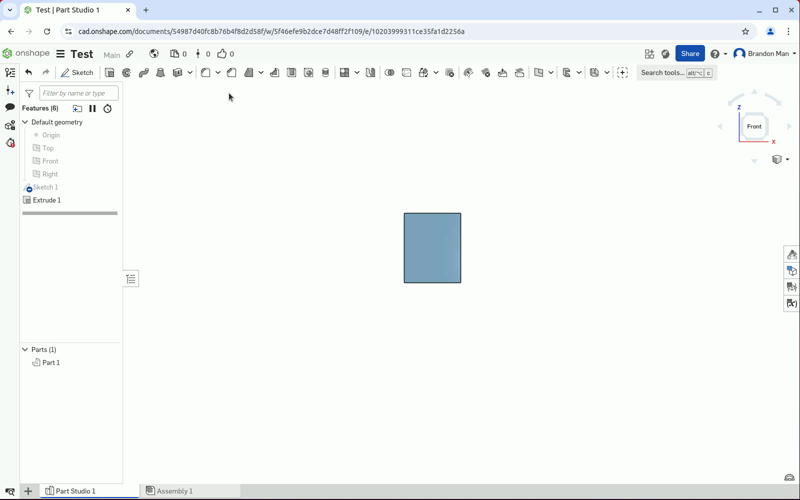
mouse_move(541, 75)
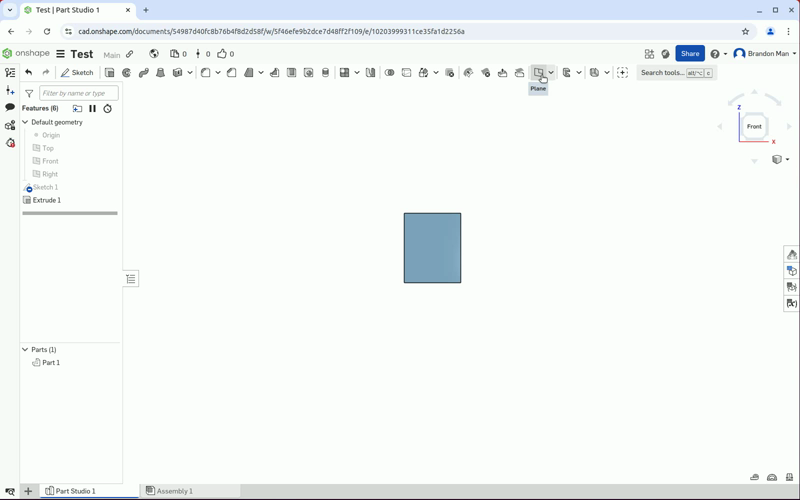
click(541, 75)
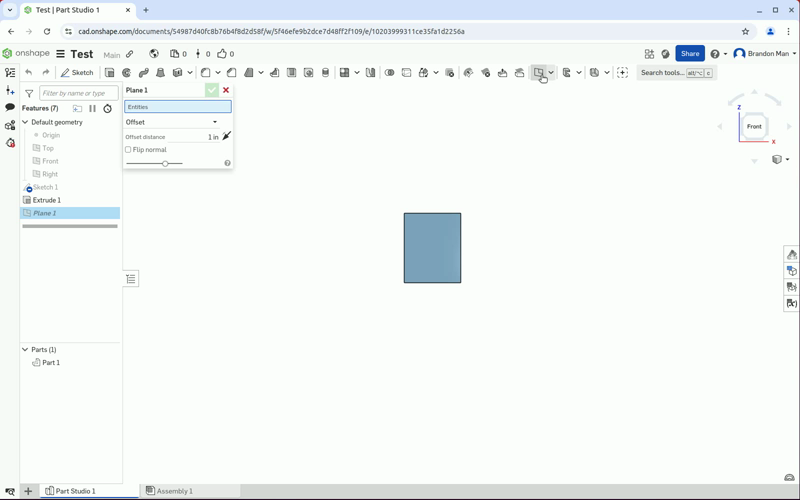
mouse_move(73, 163)
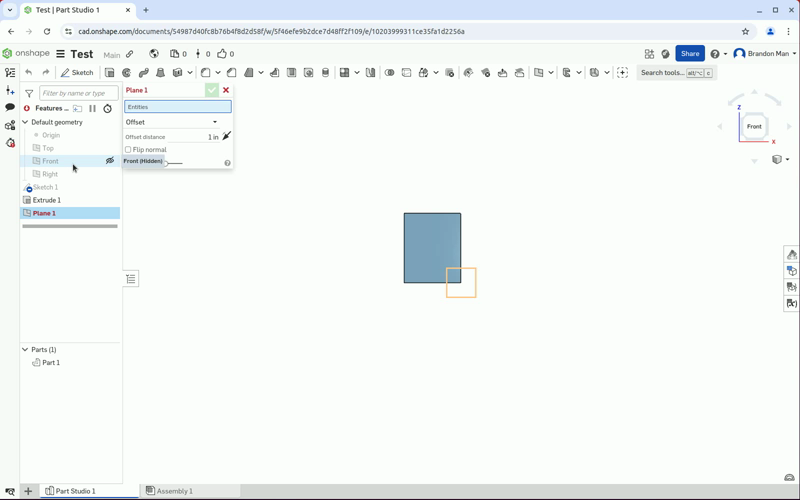
click(73, 163)
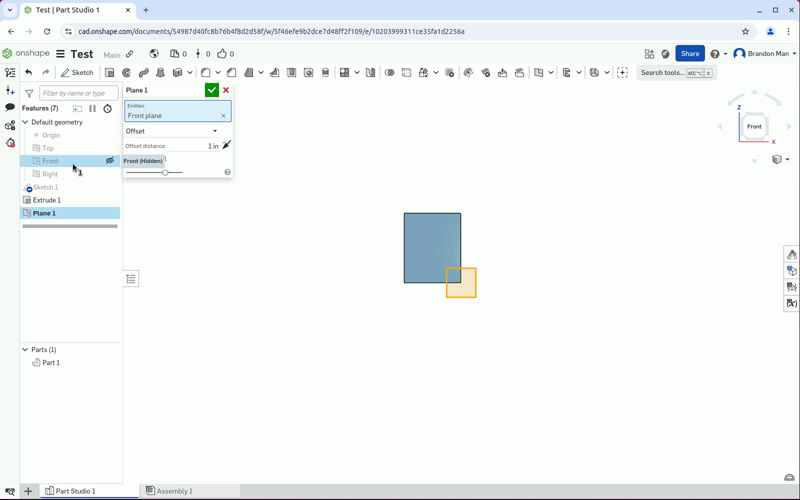
key(tab, 2)
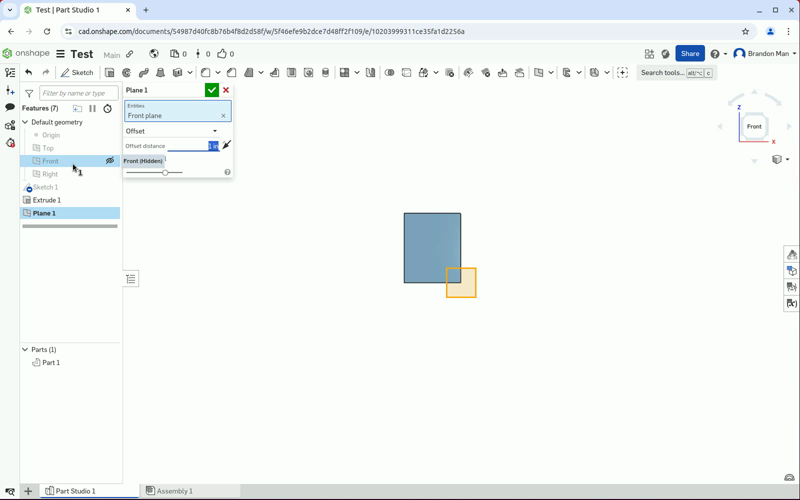
text(4.56)
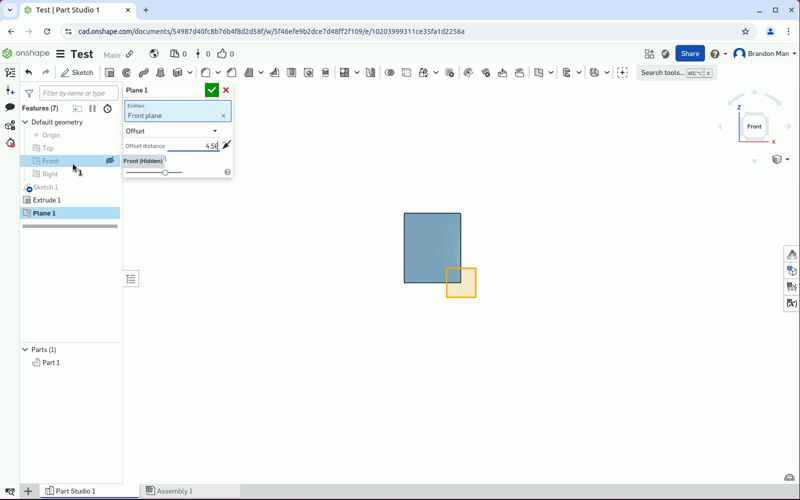
key(enter, 2)
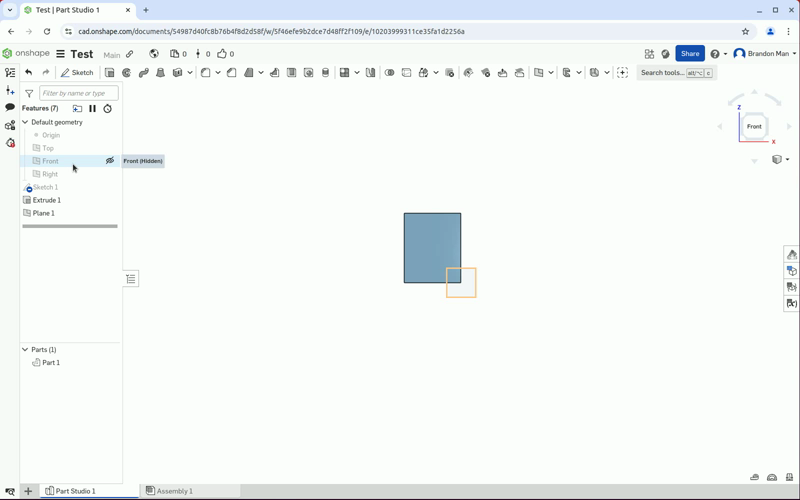
key(shift+s)
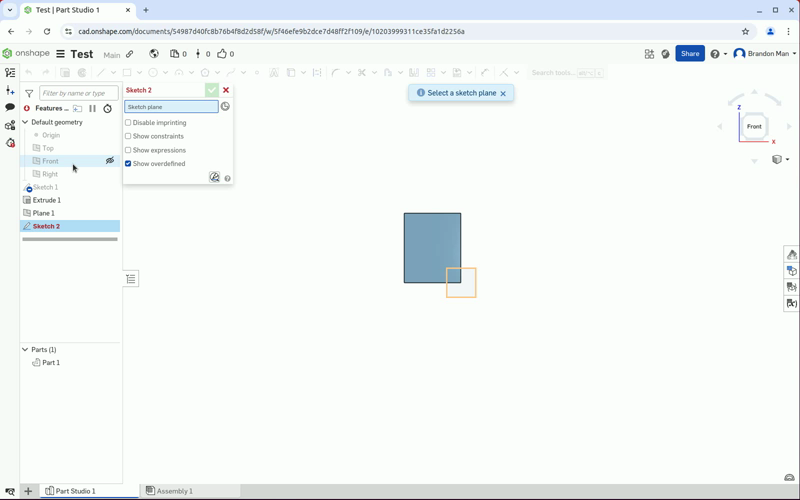
mouse_move(73, 215)
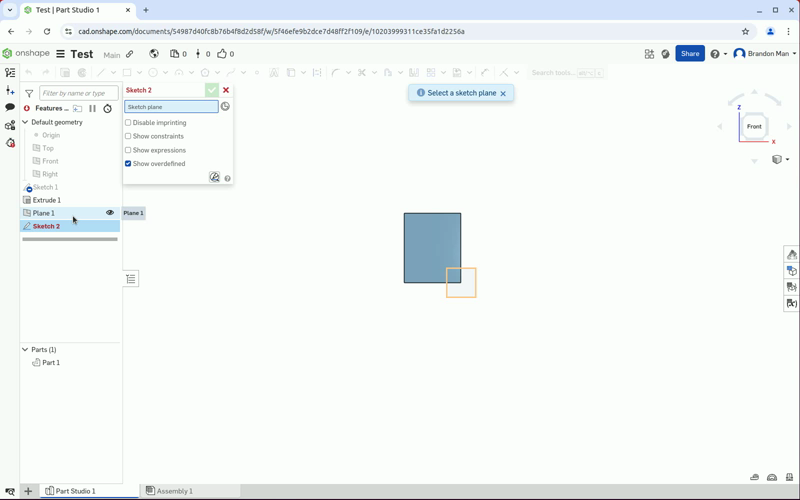
click(73, 215)
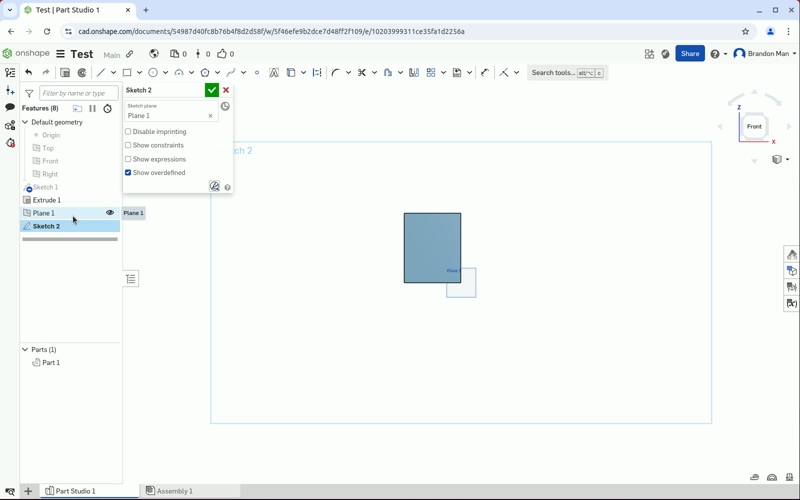
mouse_move(73, 352)
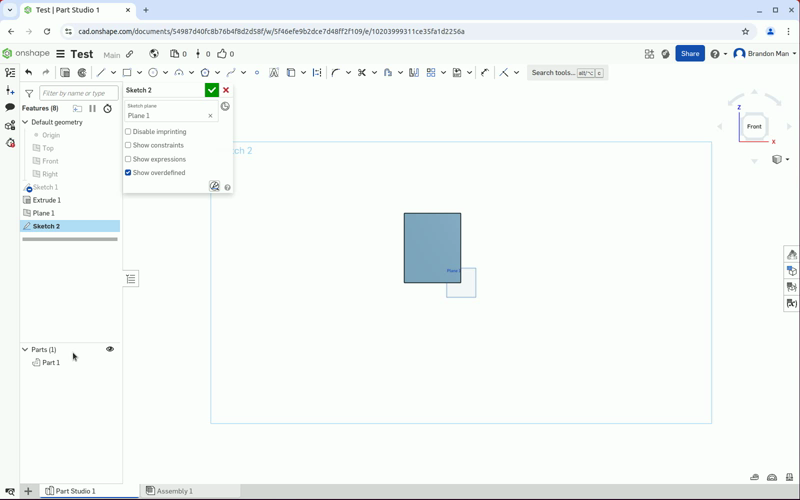
key(y)
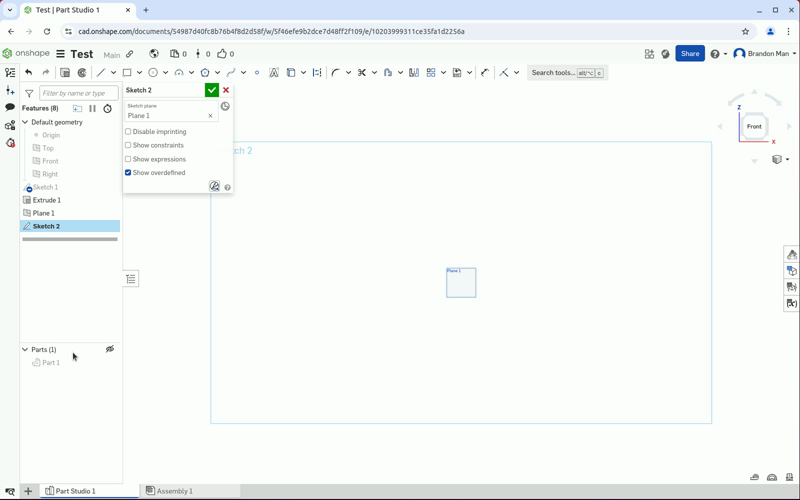
key(l)
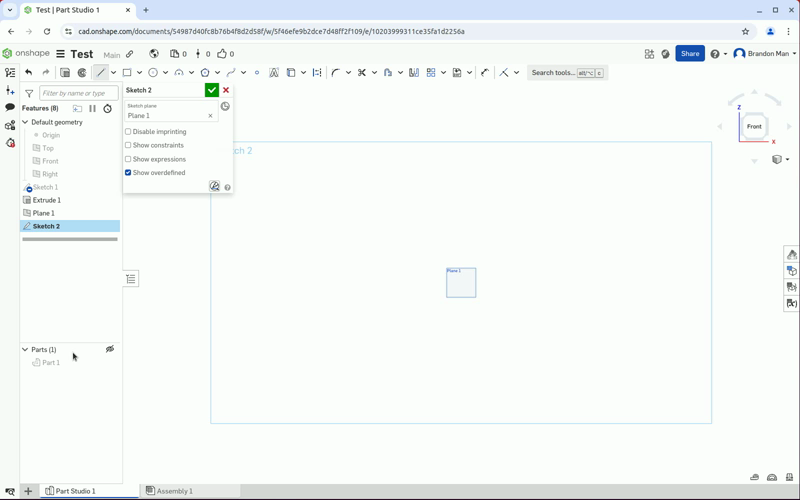
key_down(shift)
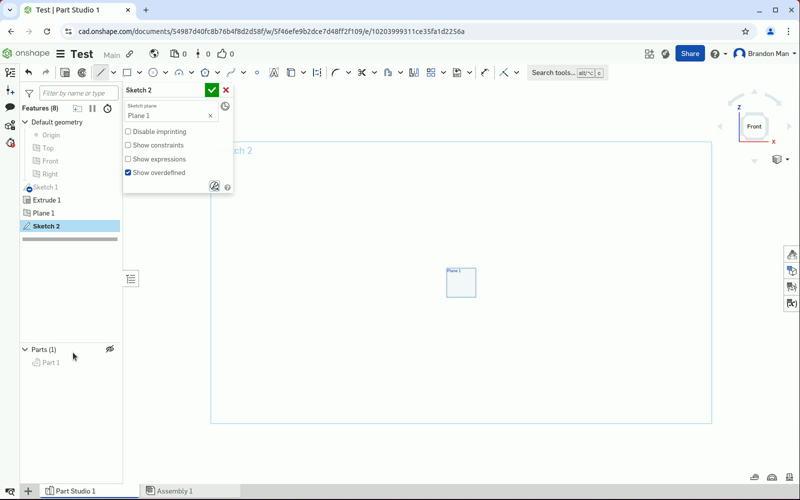
mouse_move(404, 282)
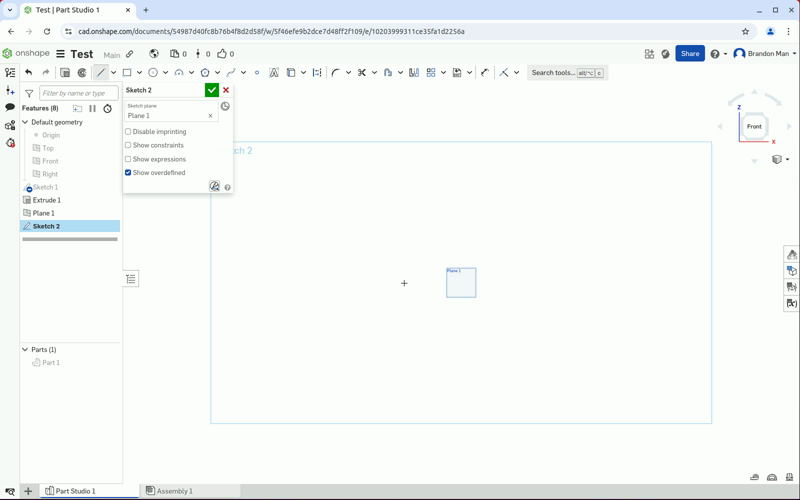
click(404, 282)
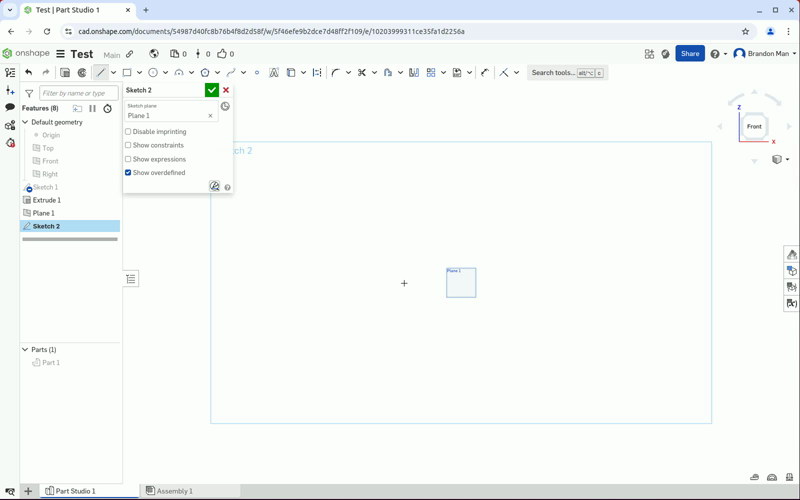
key_up(shift)
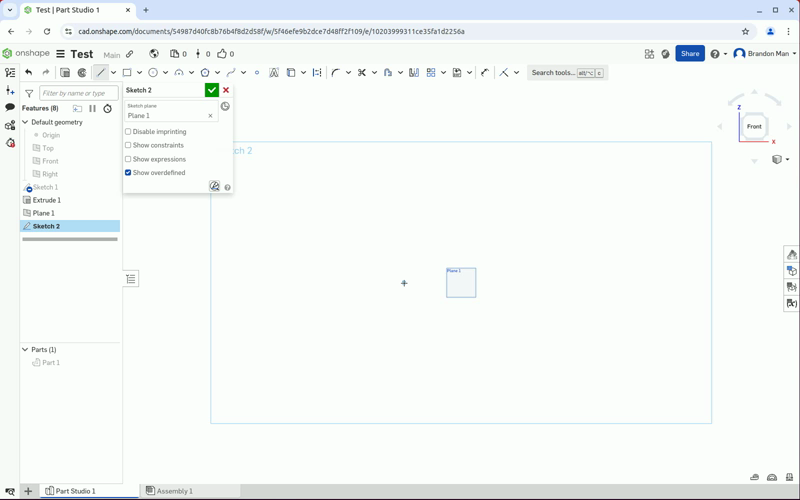
key_down(shift)
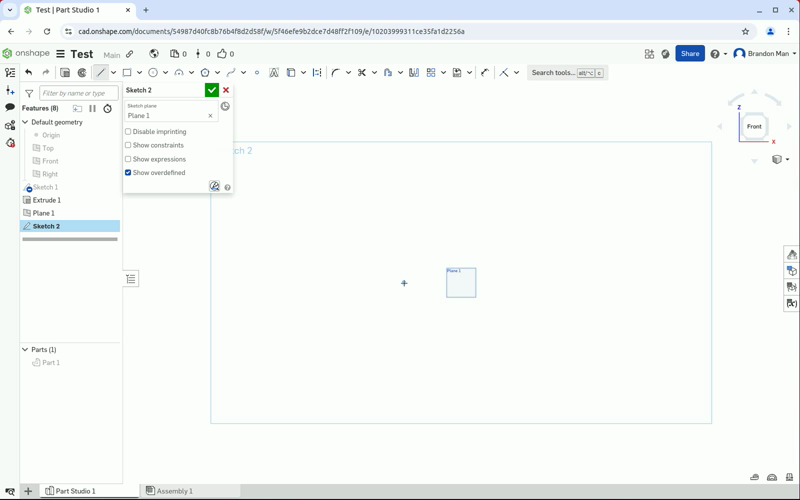
mouse_move(434, 282)
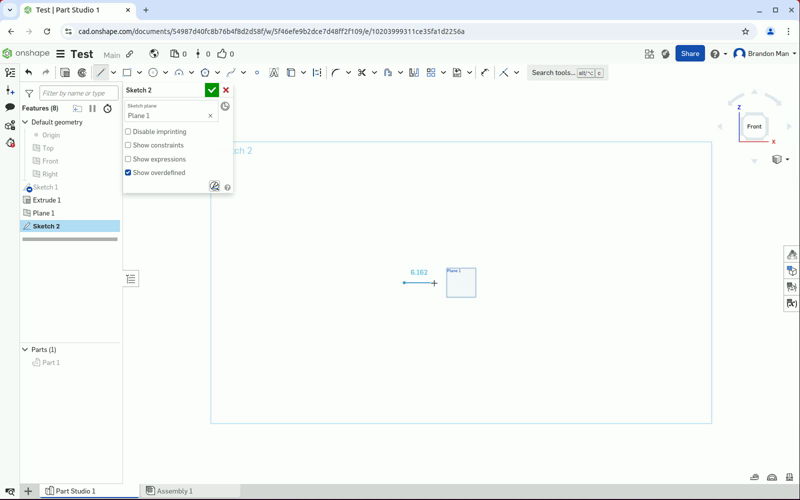
mouse_move(461, 282)
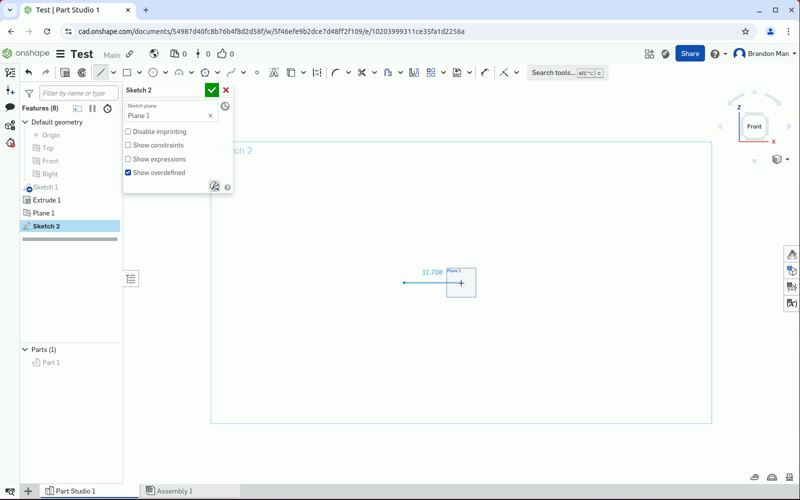
click(461, 282)
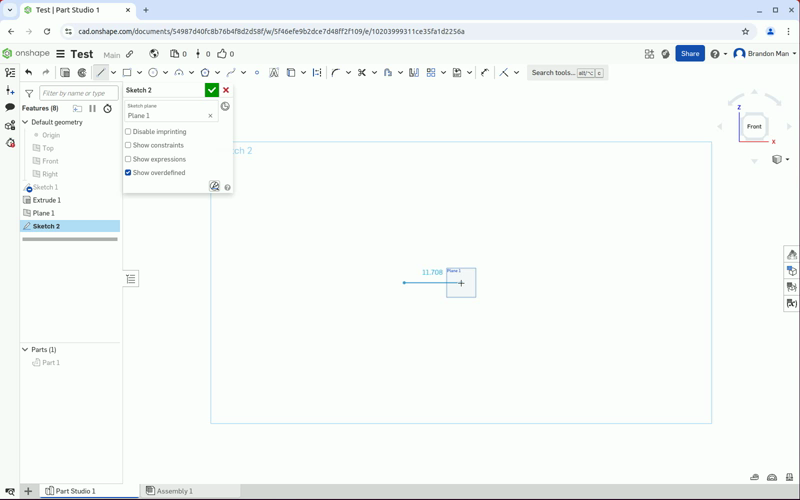
key_up(shift)
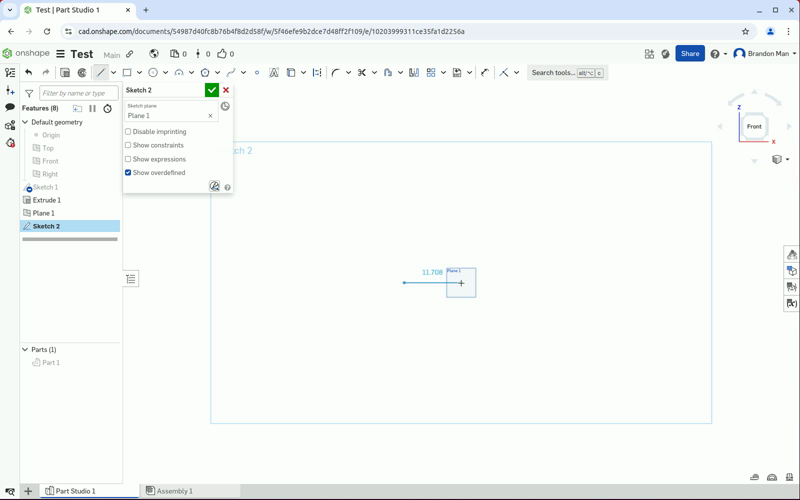
key_down(shift)
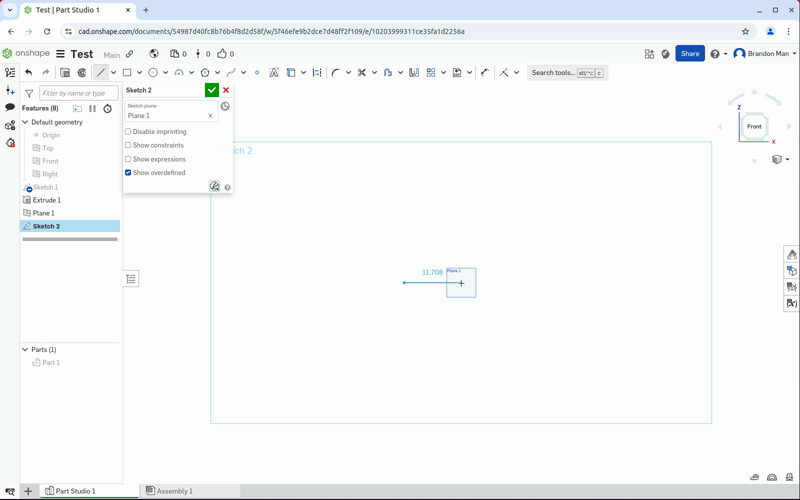
mouse_move(491, 282)
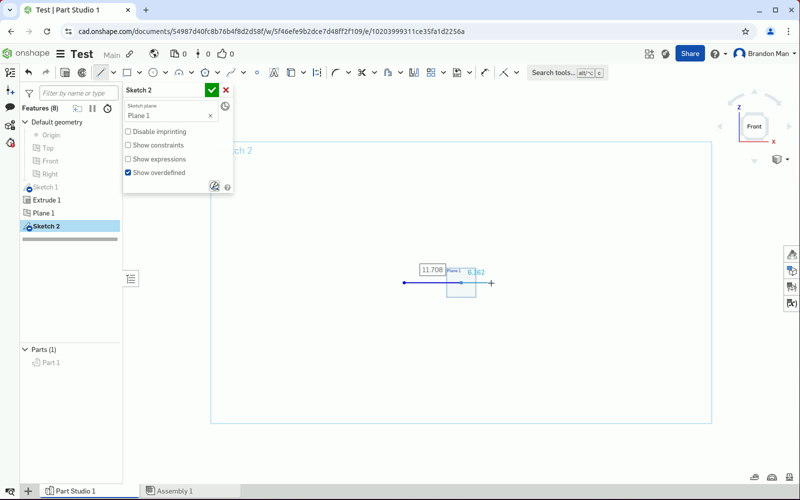
mouse_move(461, 260)
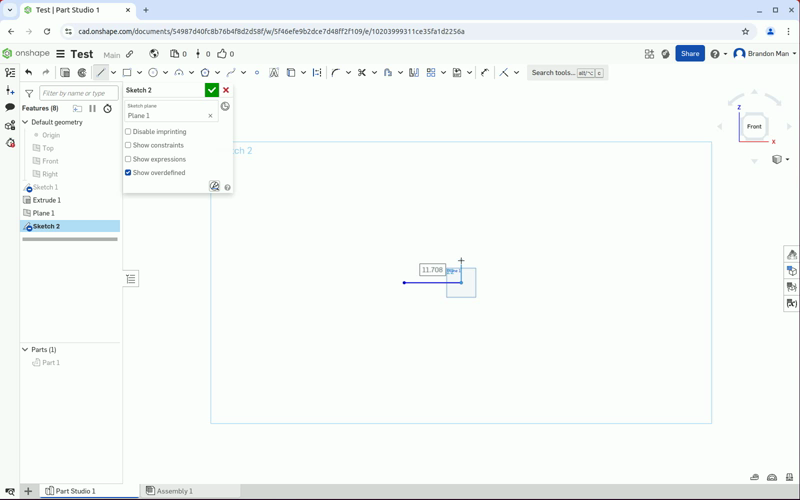
click(461, 260)
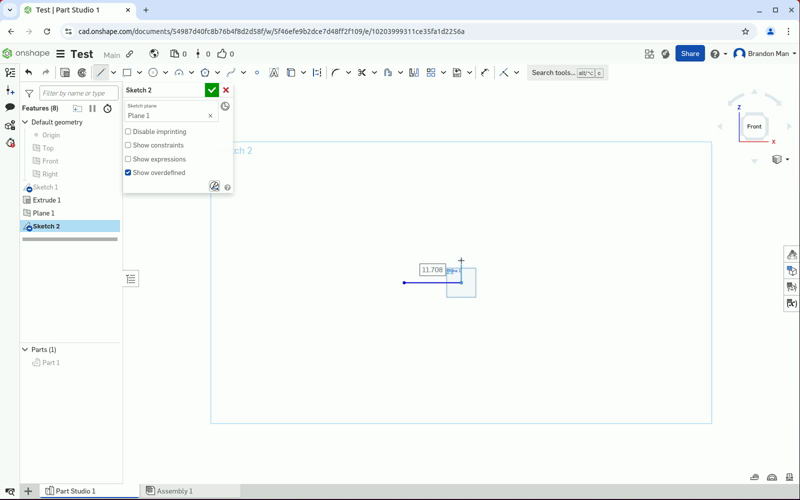
key_up(shift)
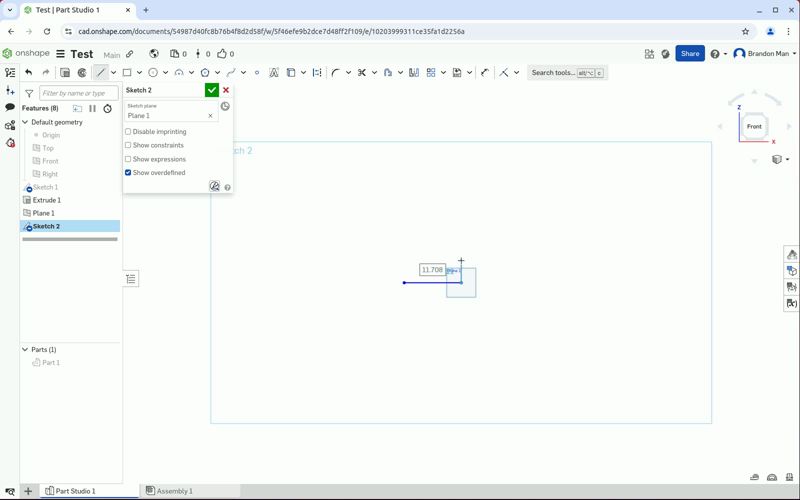
key_down(shift)
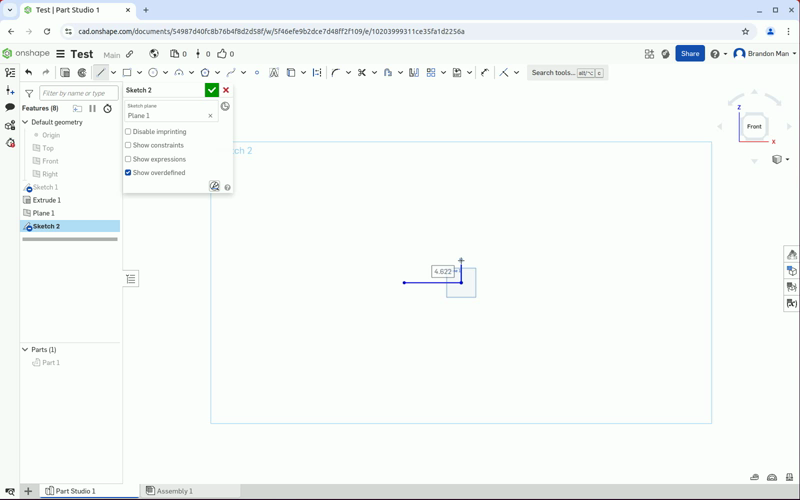
mouse_move(491, 260)
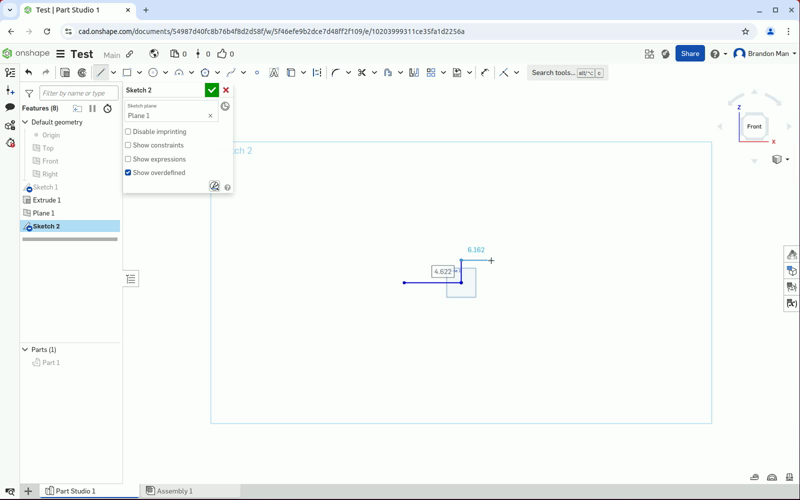
mouse_move(404, 260)
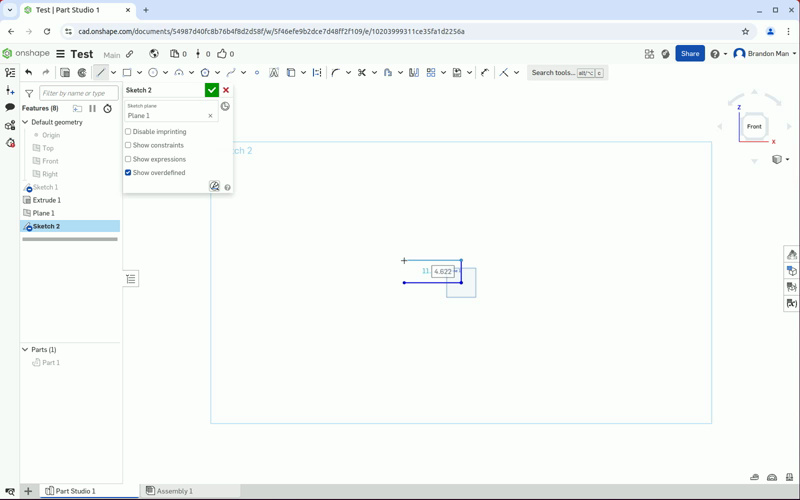
click(404, 260)
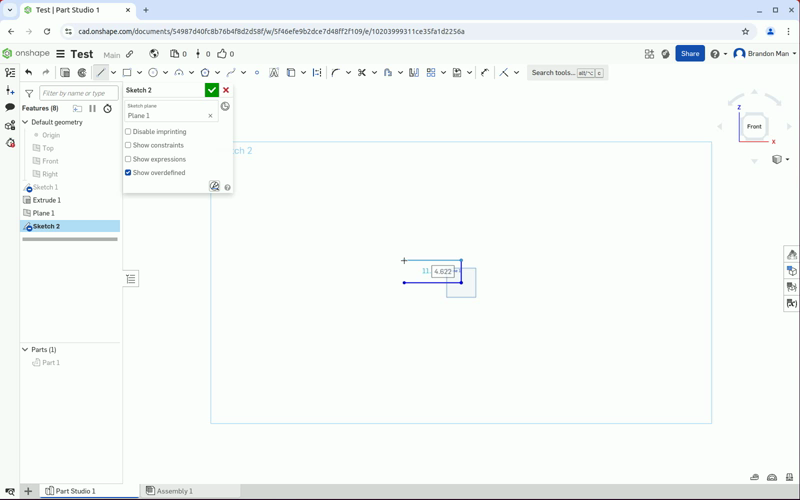
key_up(shift)
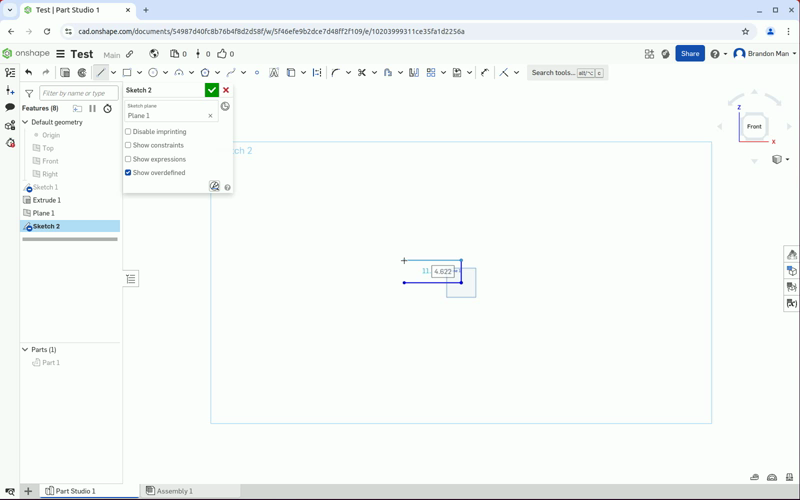
mouse_move(434, 260)
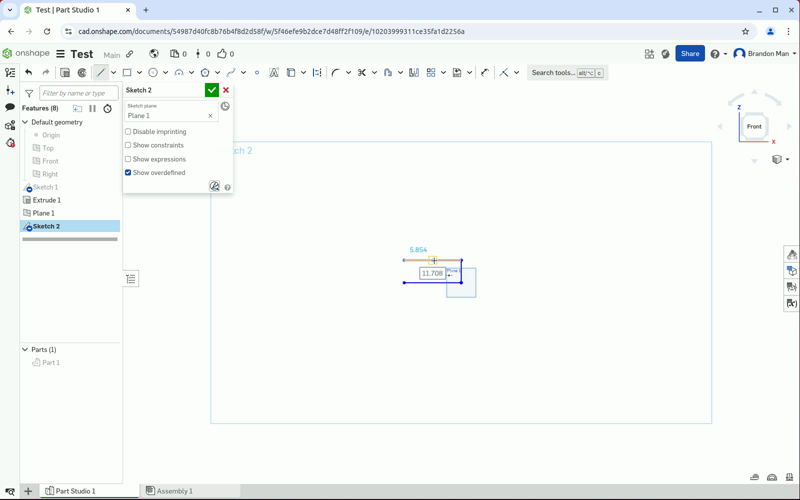
key_down(shift)
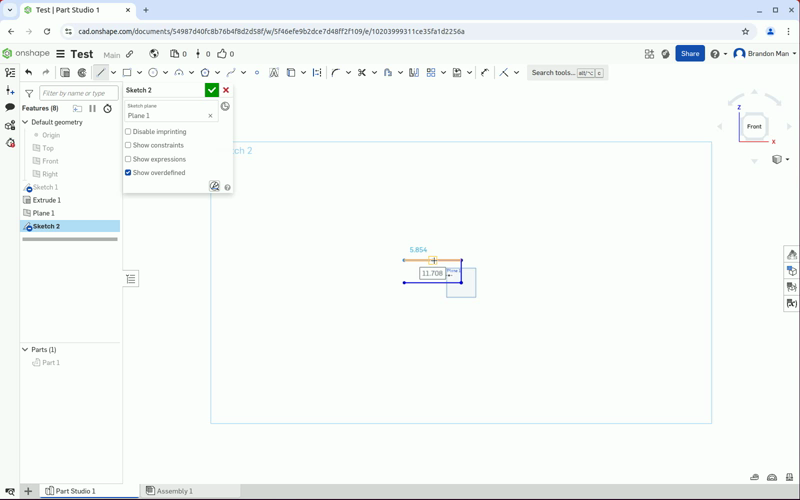
mouse_move(404, 282)
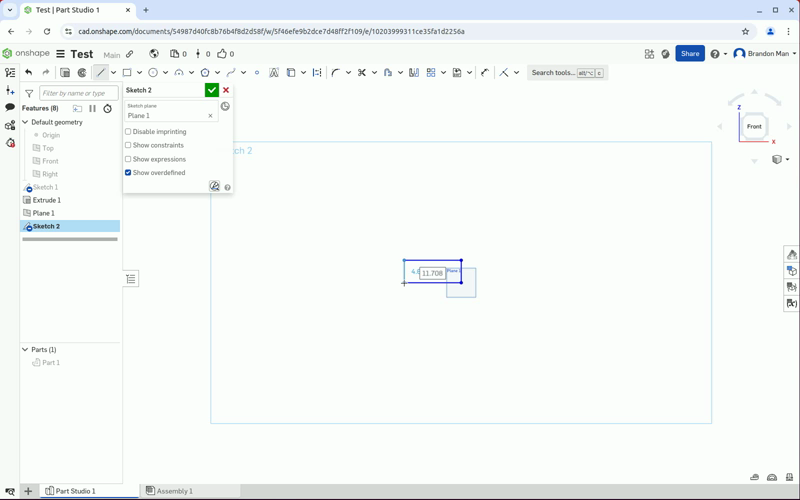
key_up(shift)
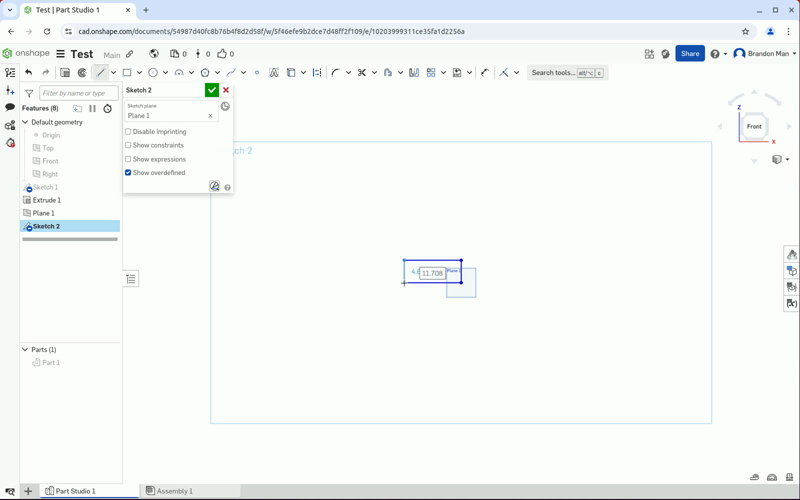
click(404, 282)
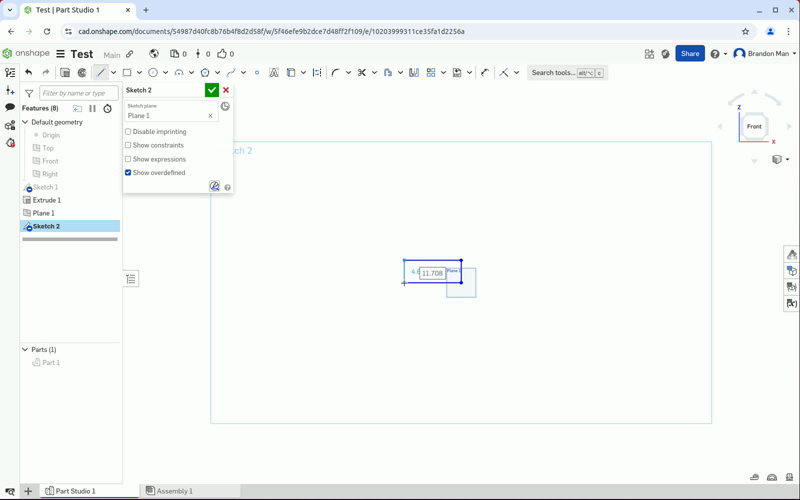
key(esc)
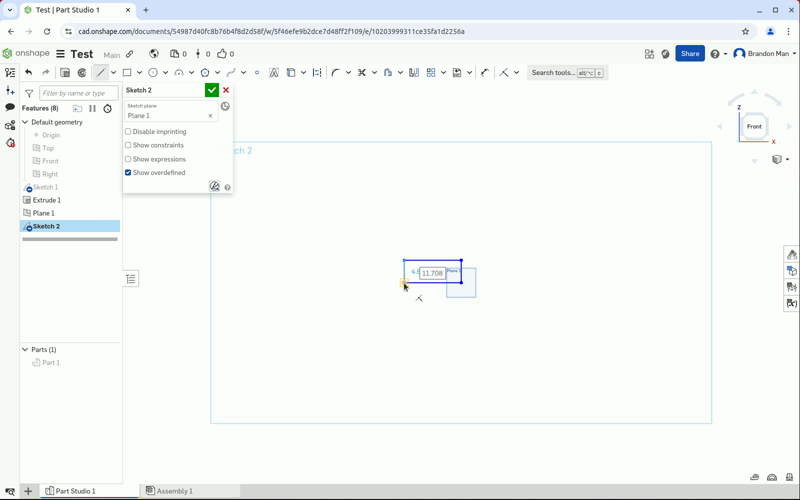
mouse_move(422, 260)
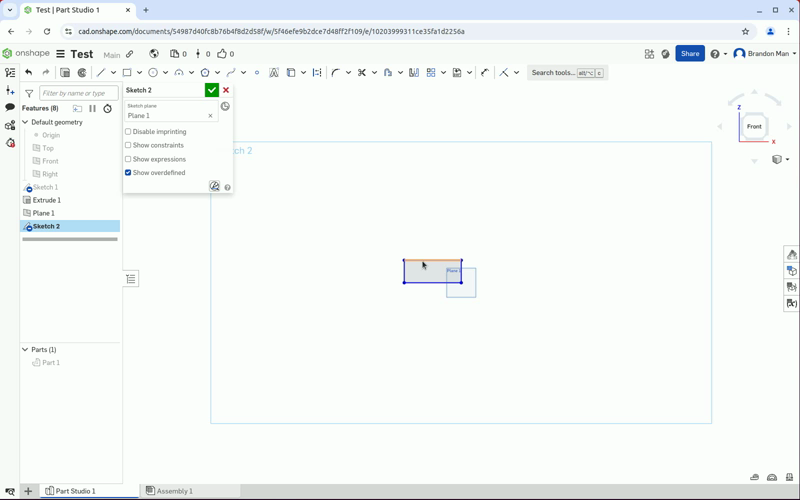
scroll(6)
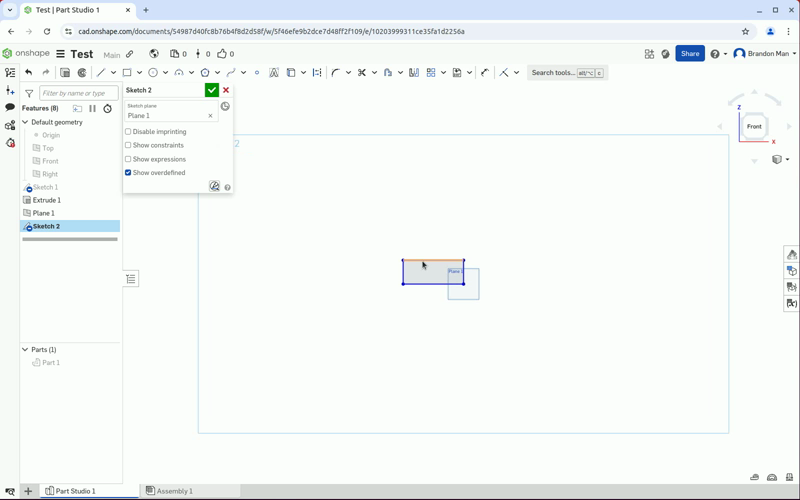
scroll(6)
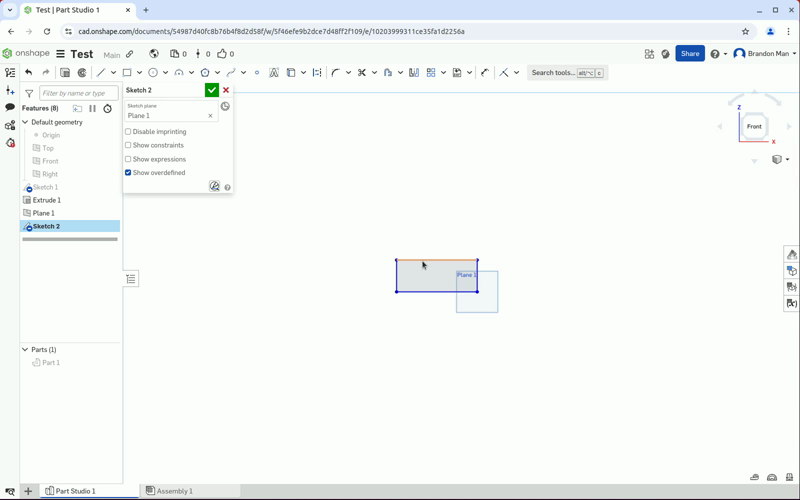
scroll(6)
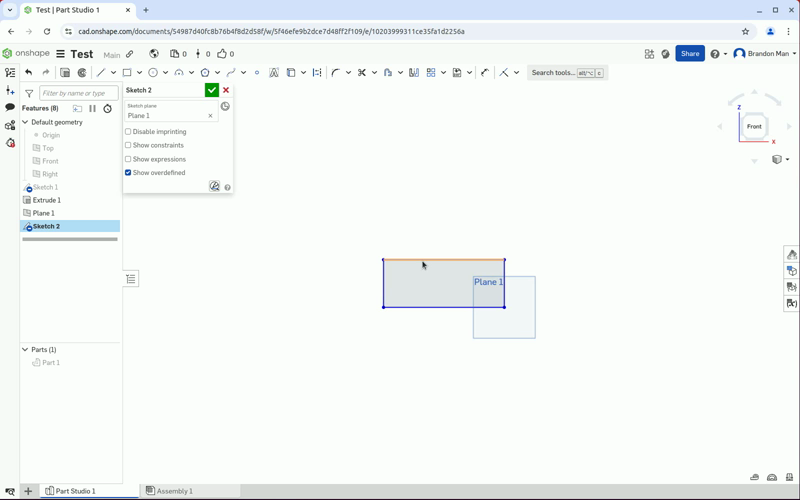
scroll(6)
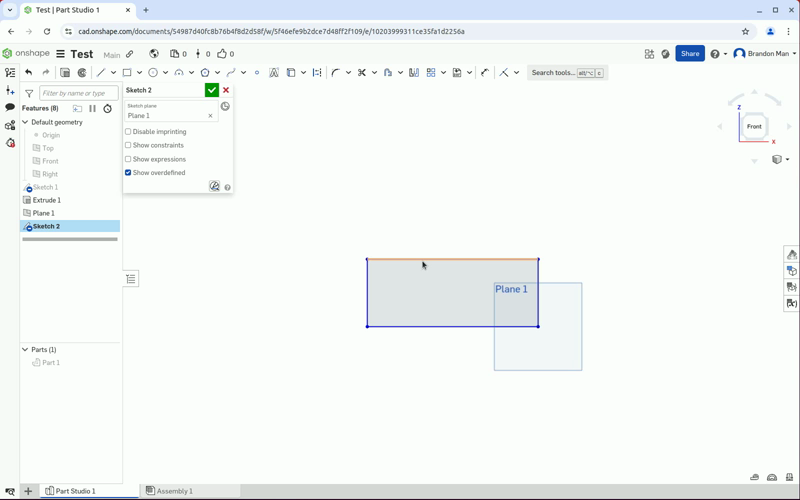
scroll(6)
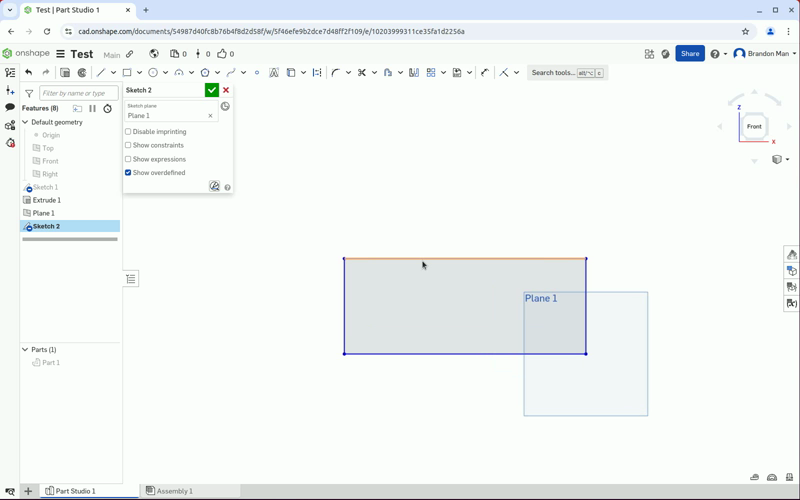
scroll(6)
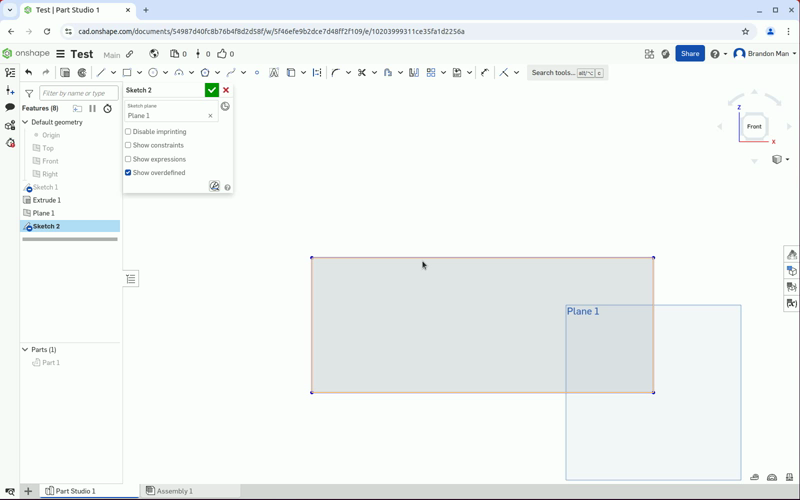
scroll(6)
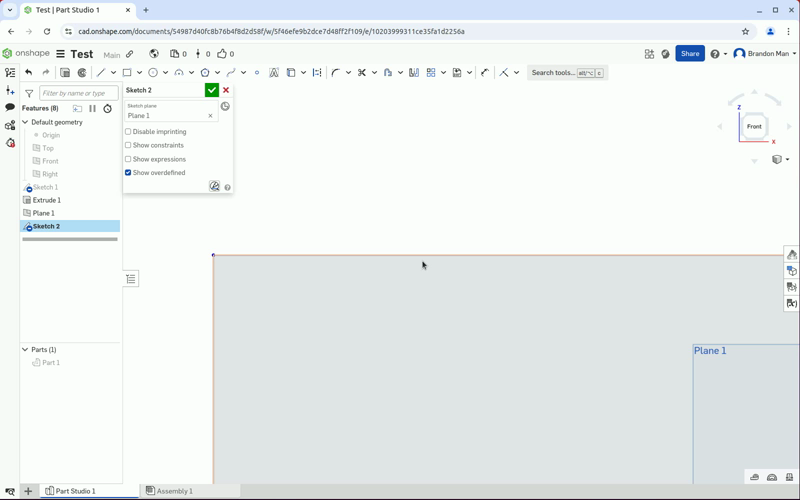
click(422, 260)
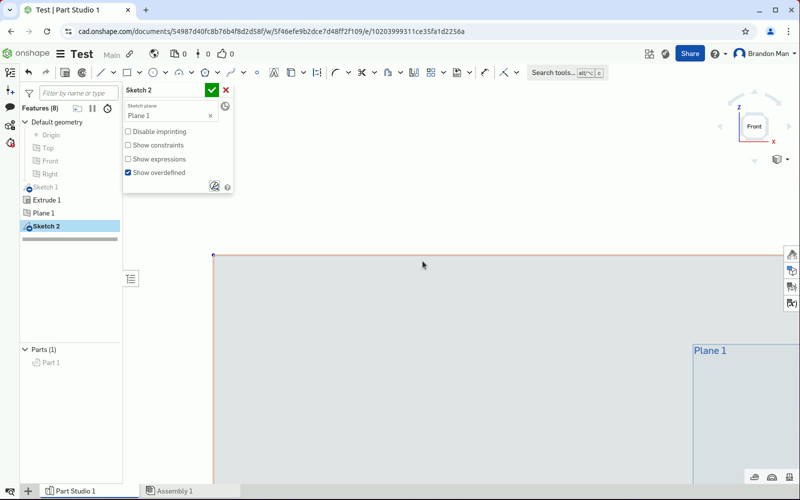
scroll(-6)
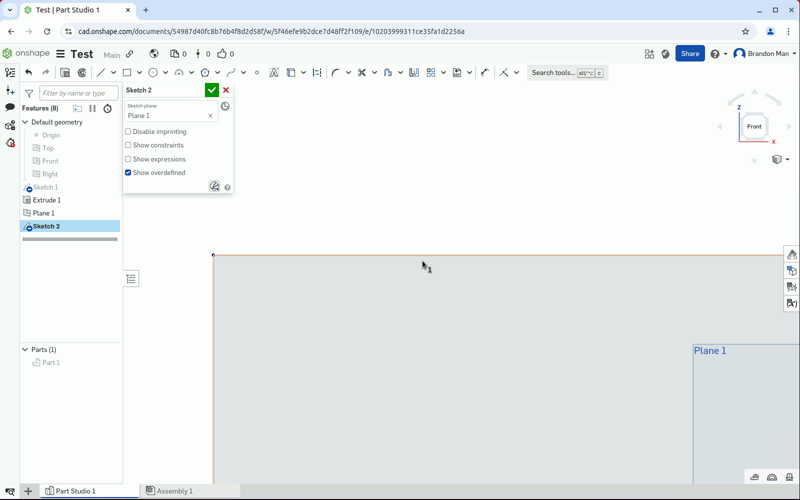
scroll(-6)
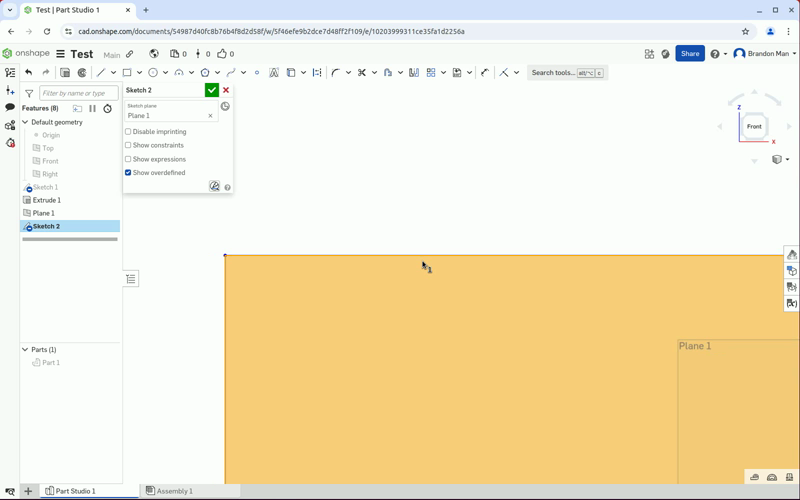
scroll(-6)
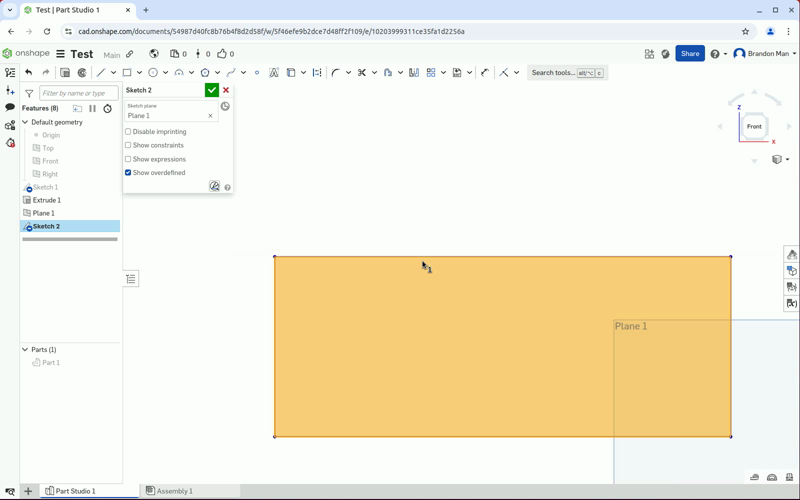
scroll(-6)
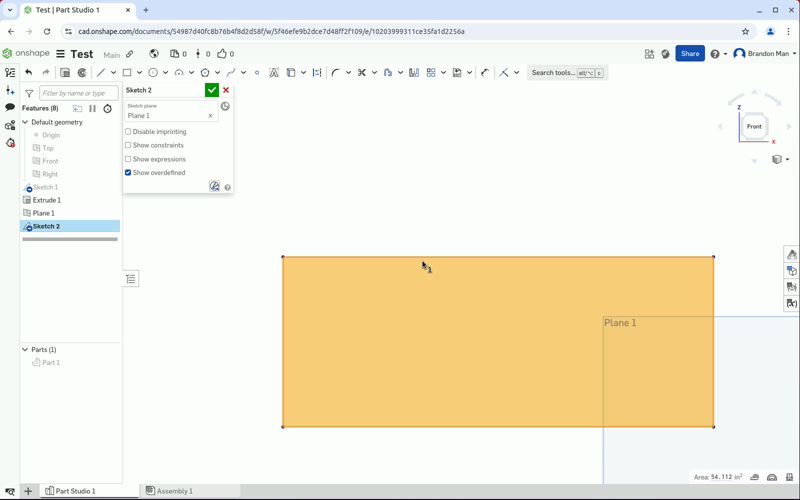
scroll(-6)
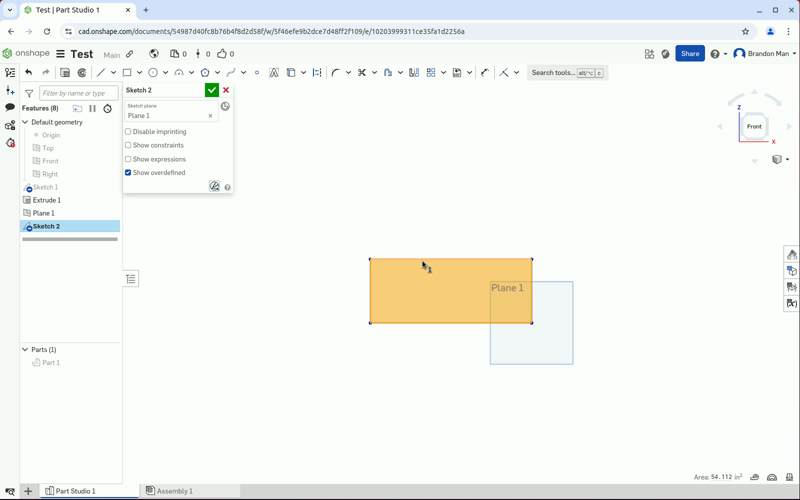
scroll(-6)
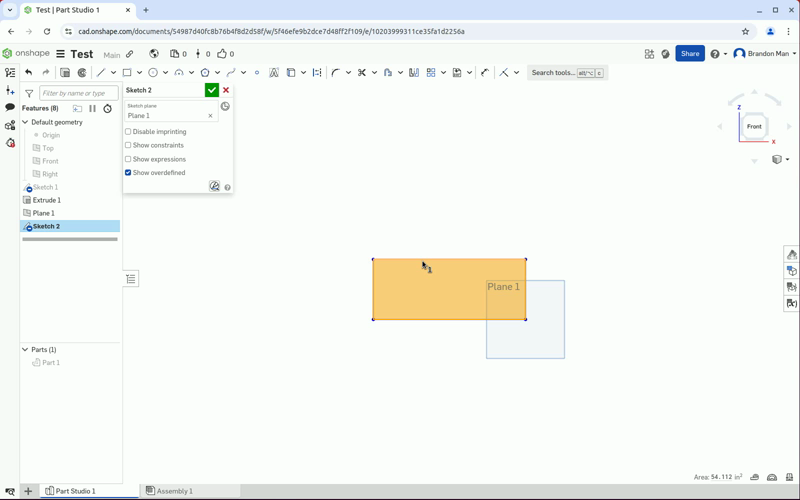
scroll(-6)
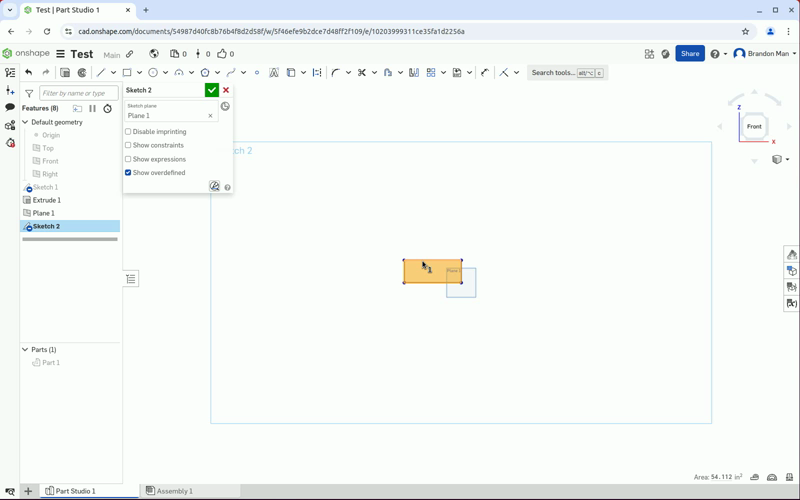
mouse_move(73, 352)
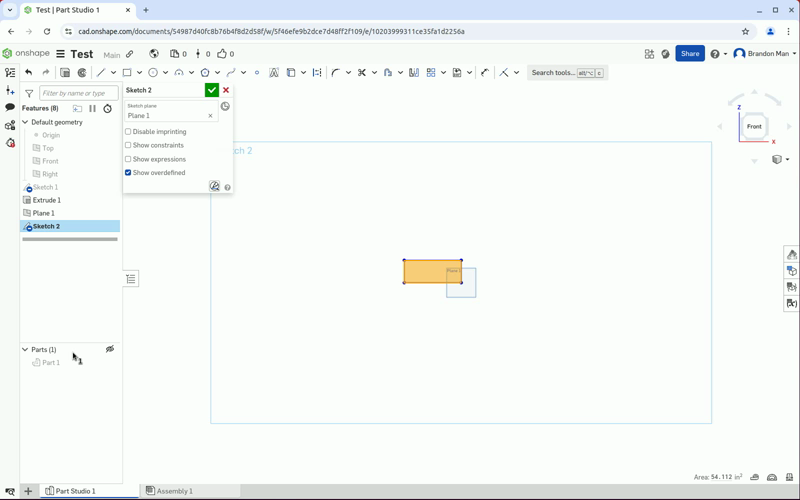
key(shift+y)
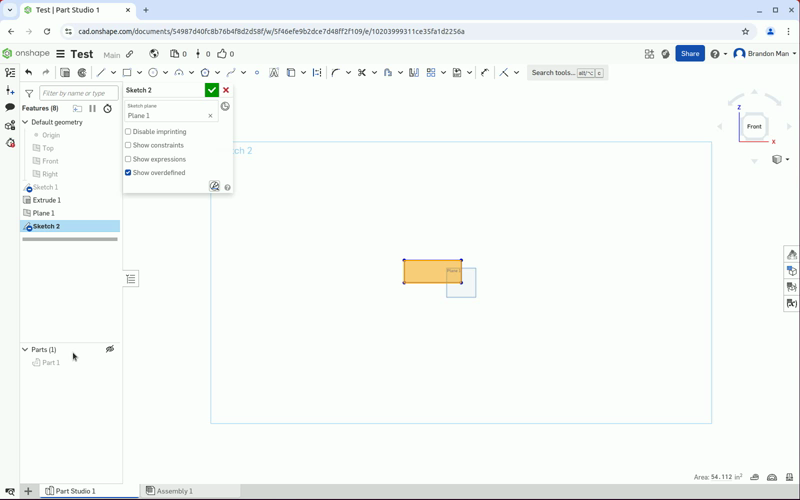
key(shift+e)
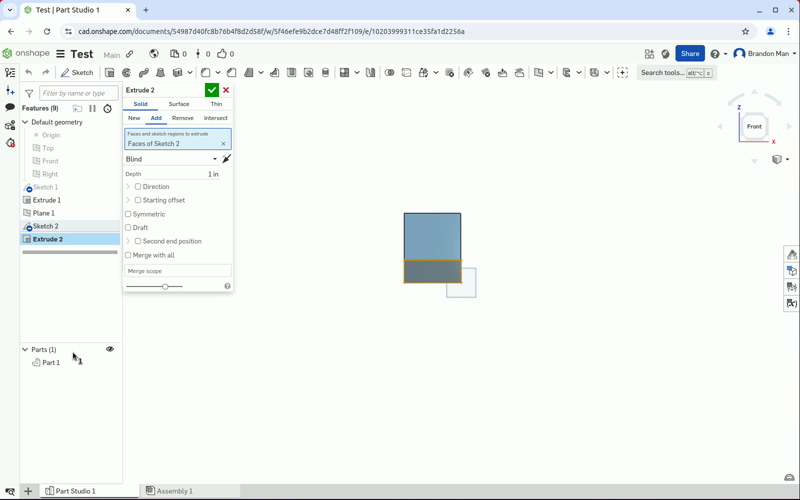
mouse_move(143, 106)
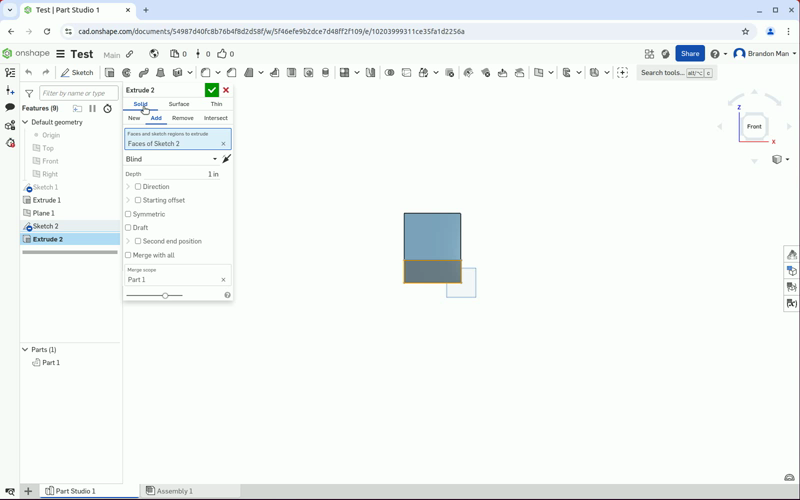
click(143, 106)
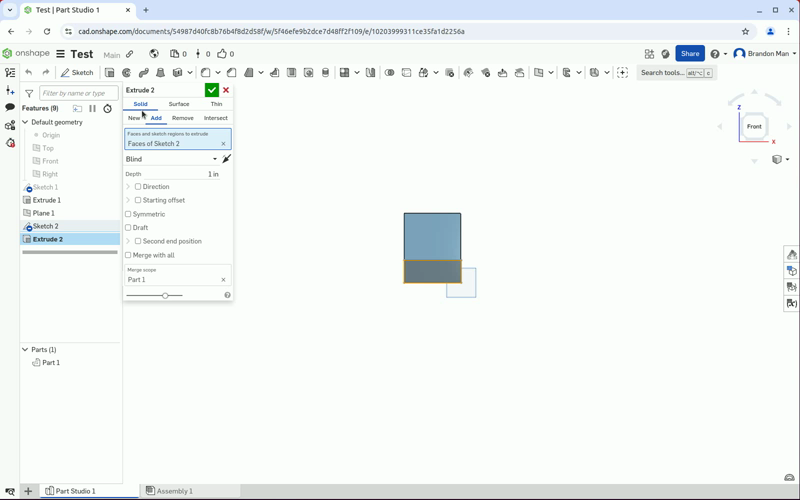
mouse_move(137, 120)
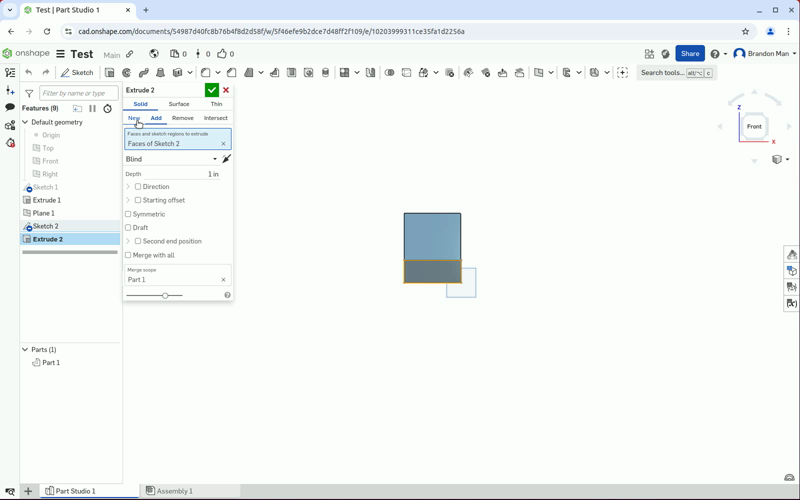
click(137, 120)
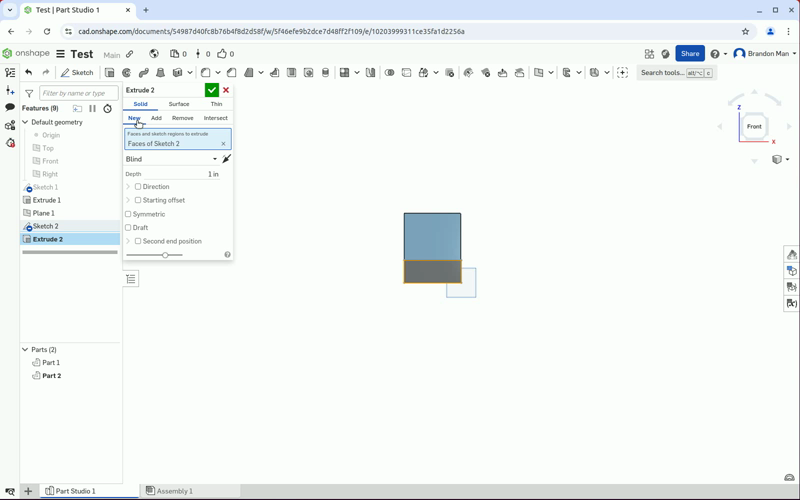
key(tab, 4)
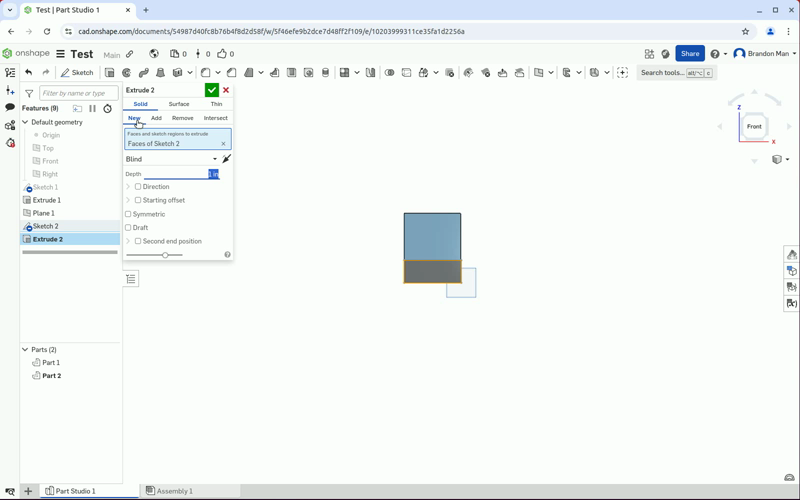
text(14.683)
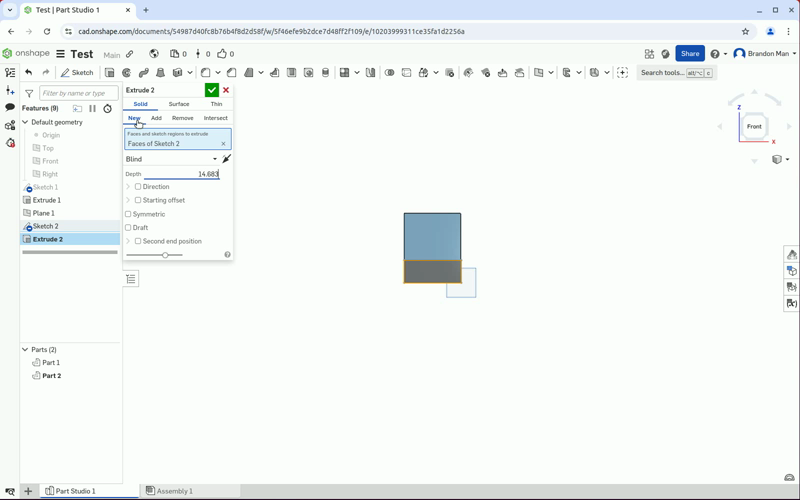
key(enter)
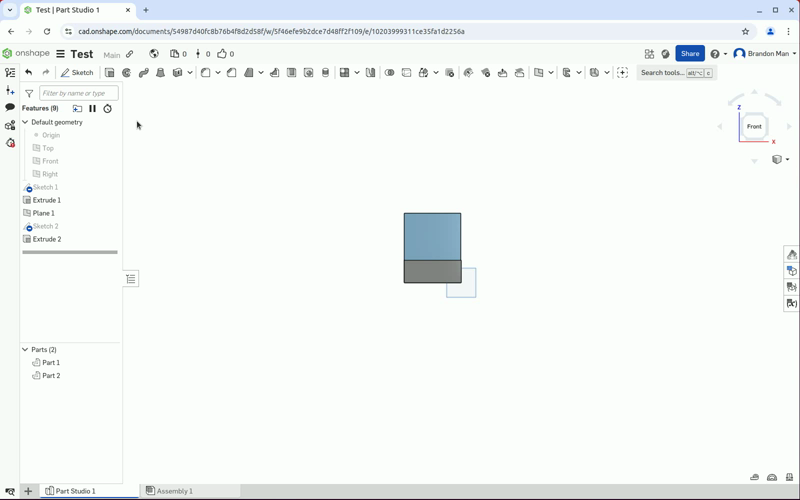
key(shift+h)
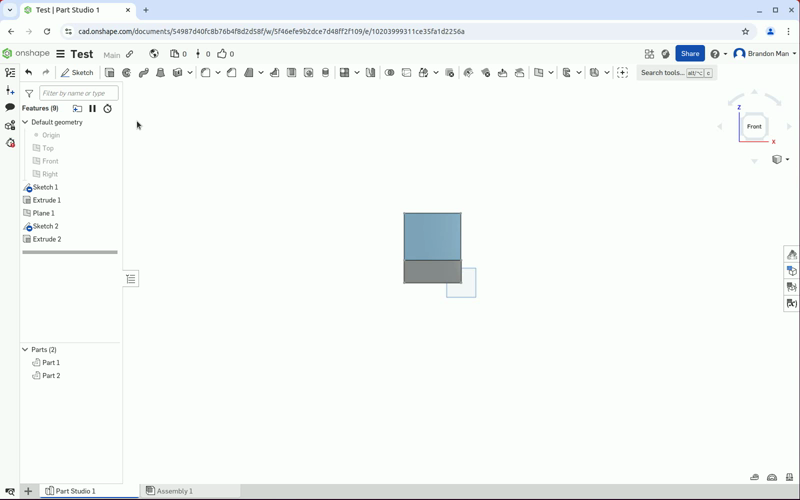
key(shift+h)
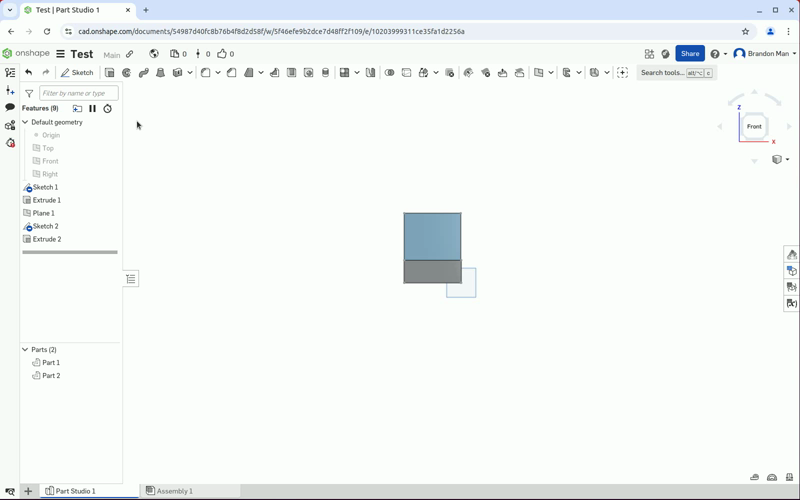
key(shift+7)
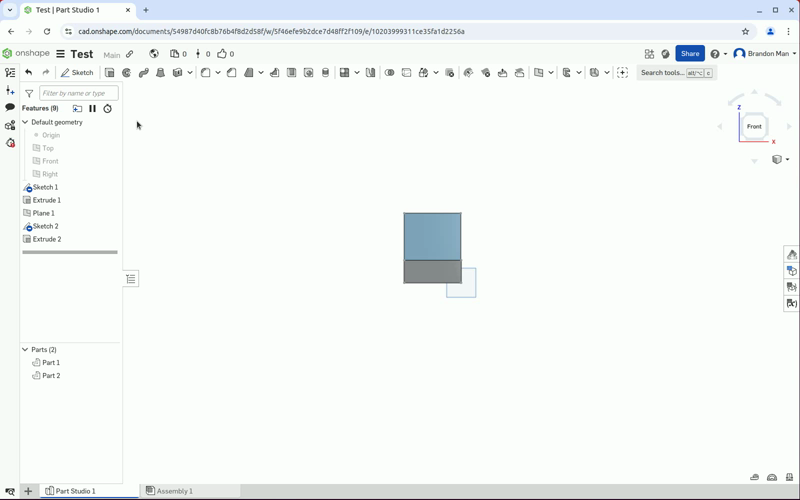
key(left, 2)
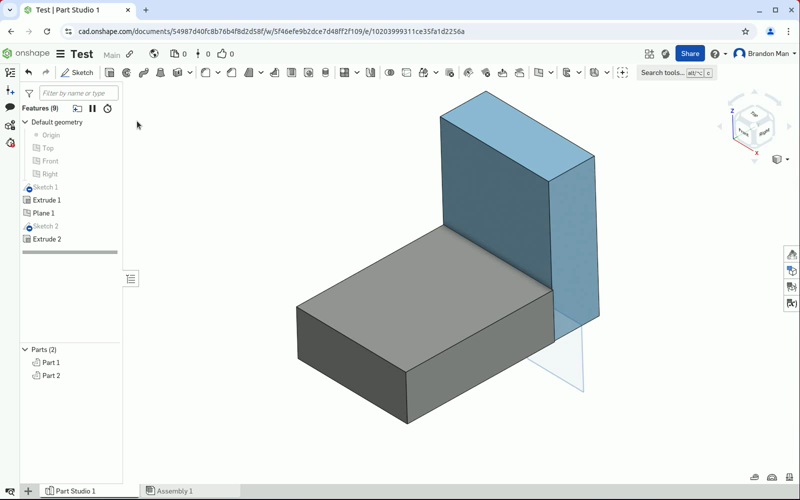
key(down, 2)
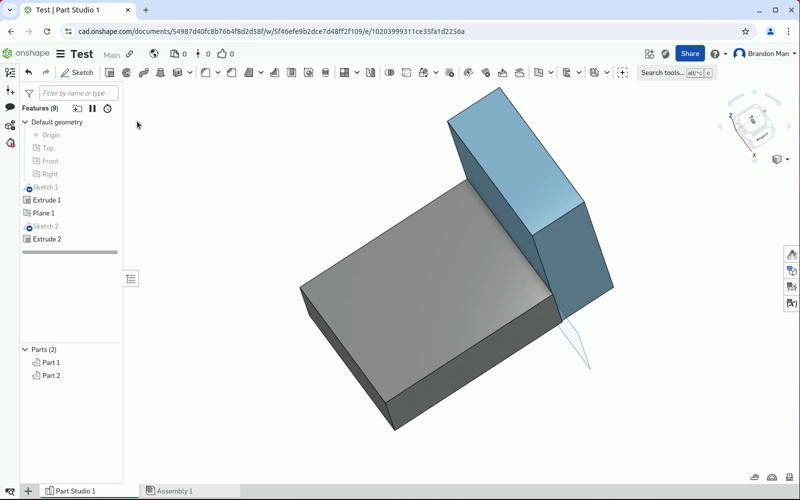
key(up, 2)
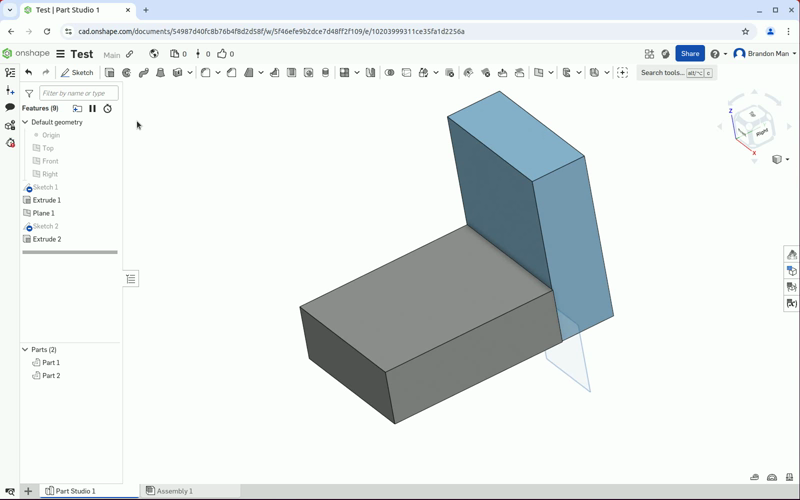
key(right, 2)
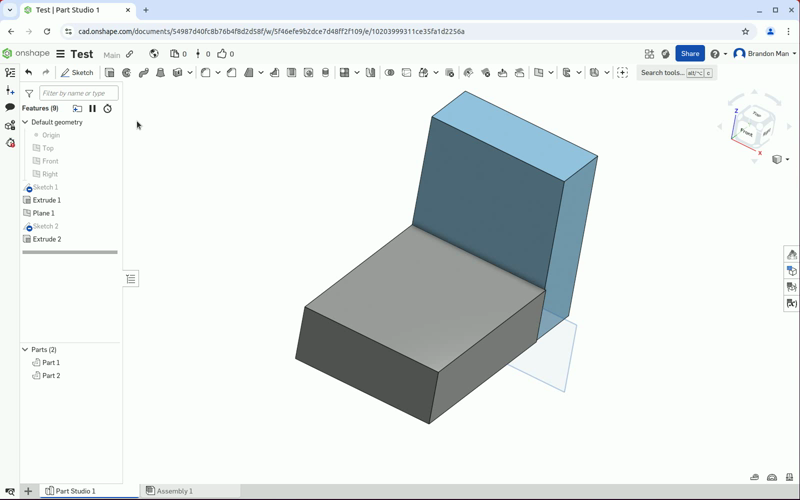
mouse_move(73, 189)
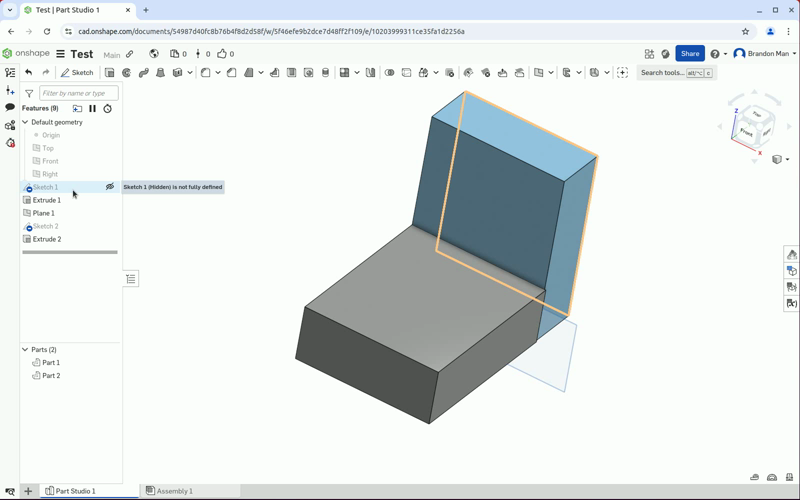
click(73, 189)